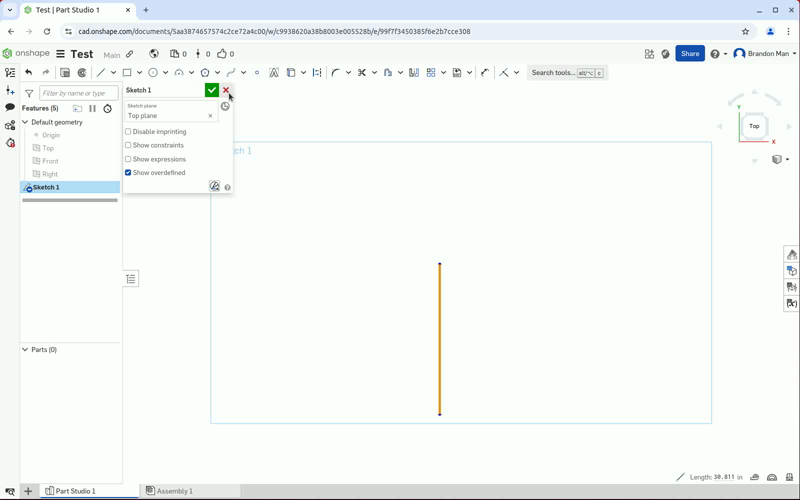
key(shift+h)
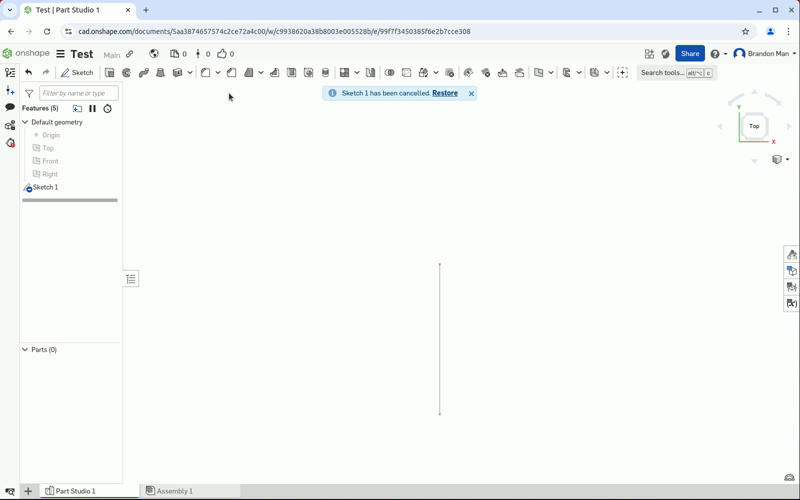
mouse_move(73, 352)
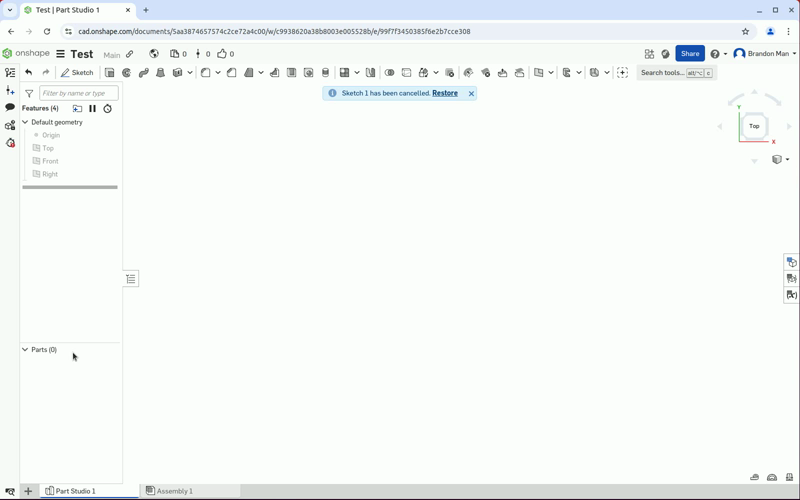
key(y)
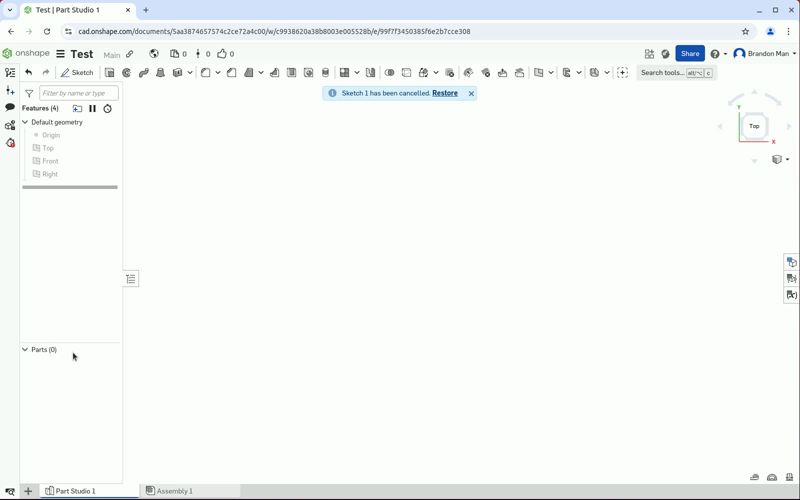
key(shift+p)
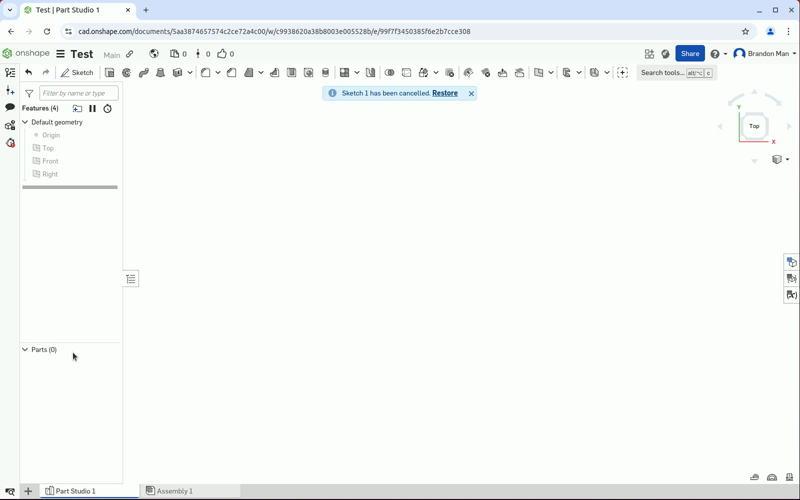
key(space)
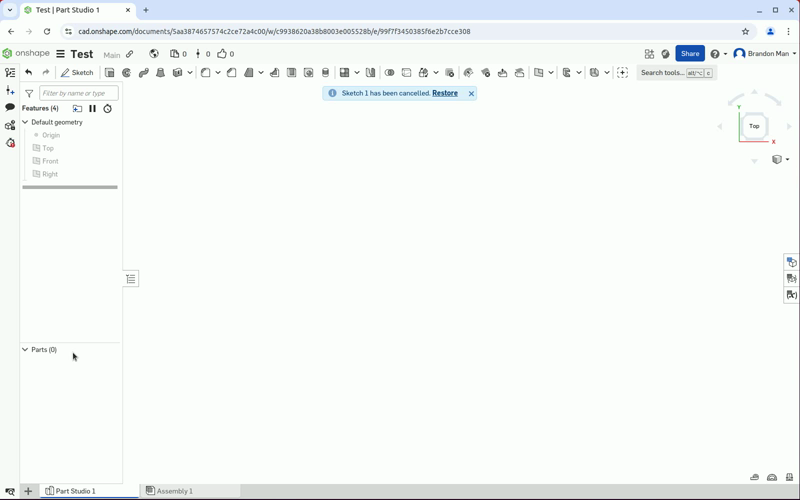
key_down(shift)
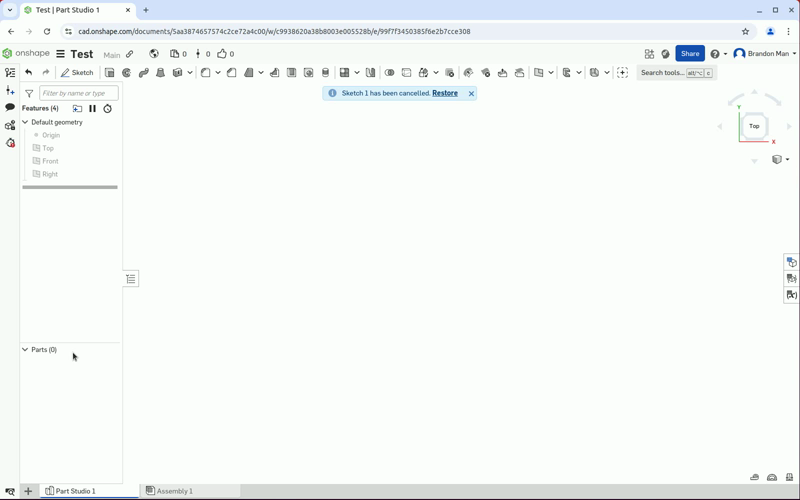
key(up)
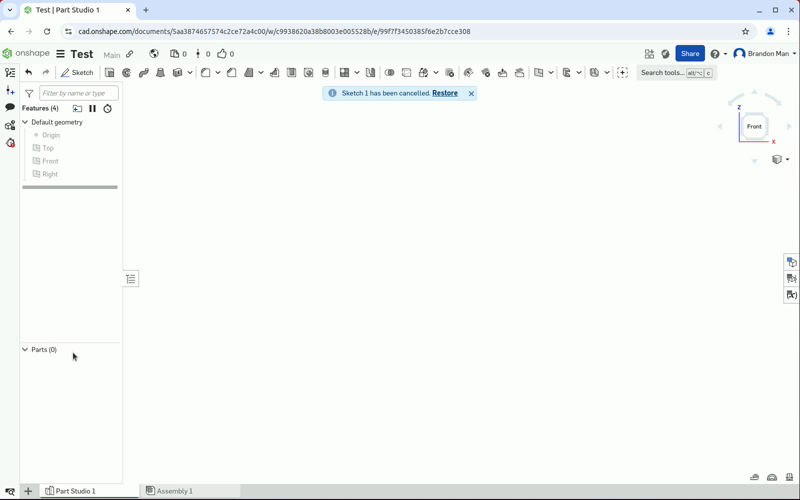
key_up(shift)
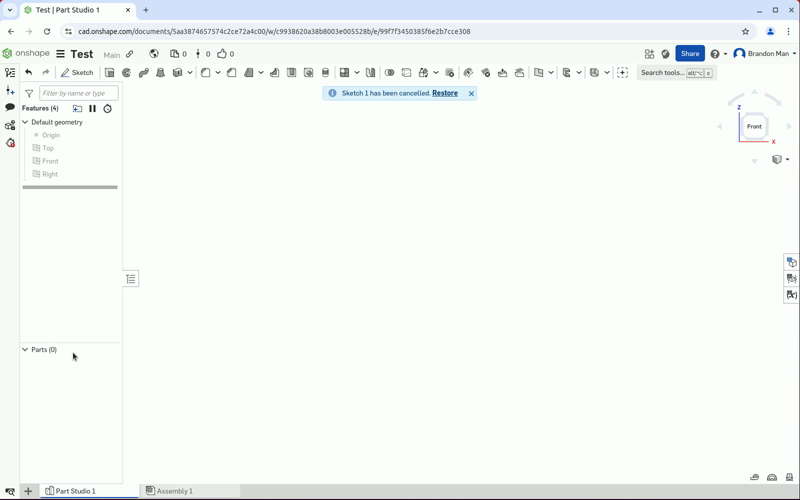
mouse_move(73, 352)
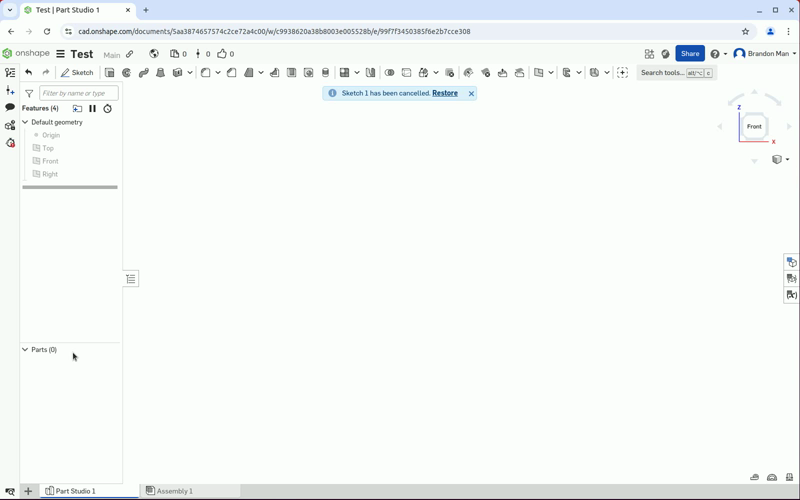
key(shift+y)
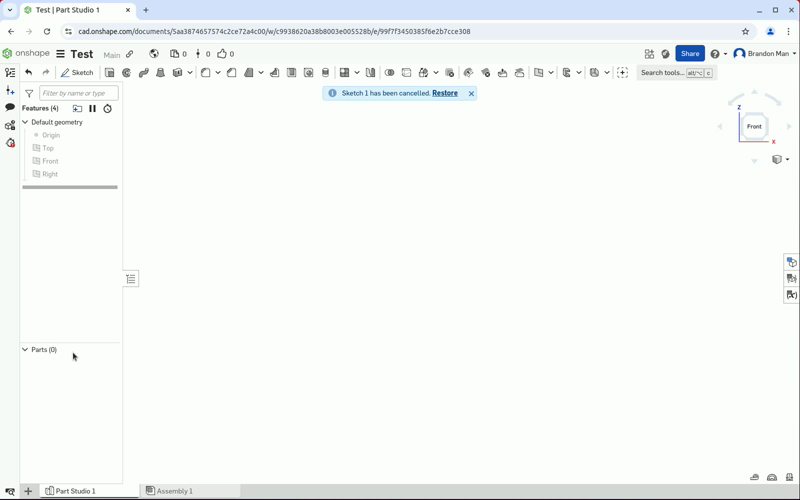
key(shift+s)
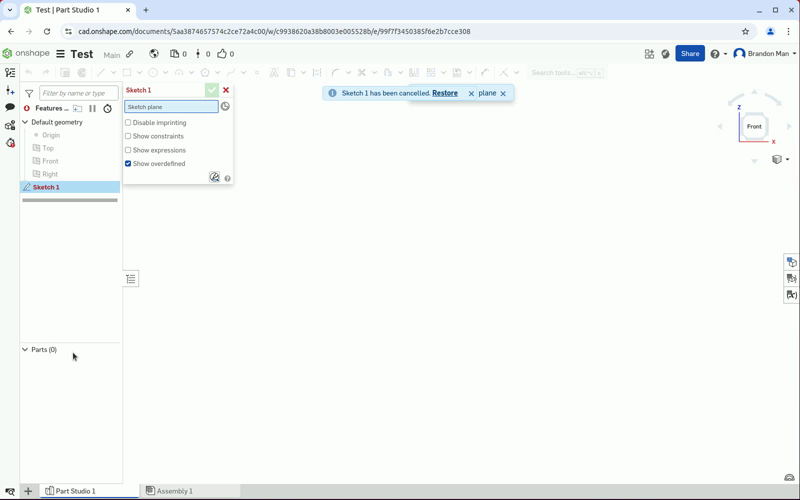
mouse_move(73, 163)
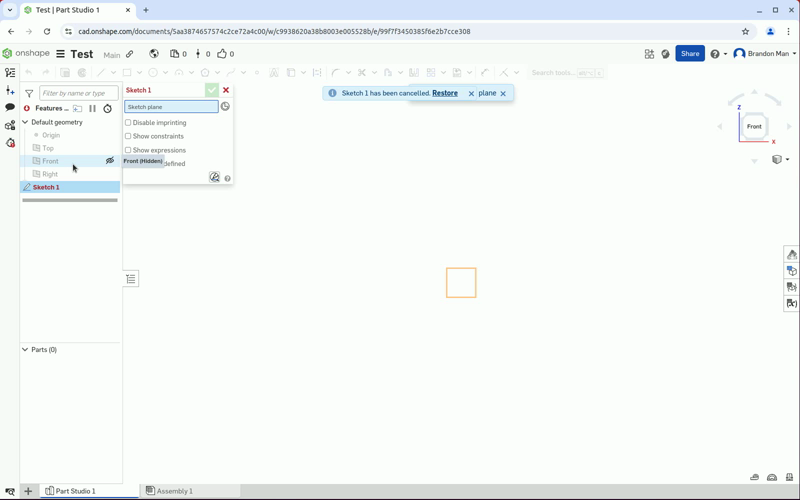
click(73, 163)
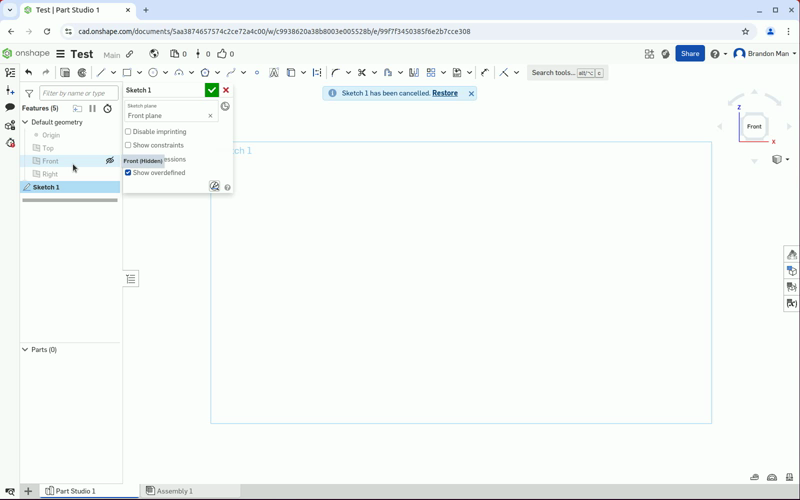
mouse_move(73, 352)
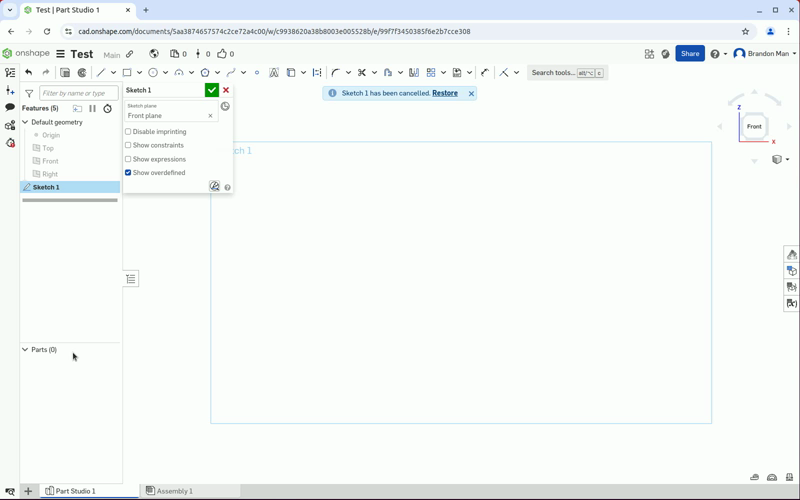
key(y)
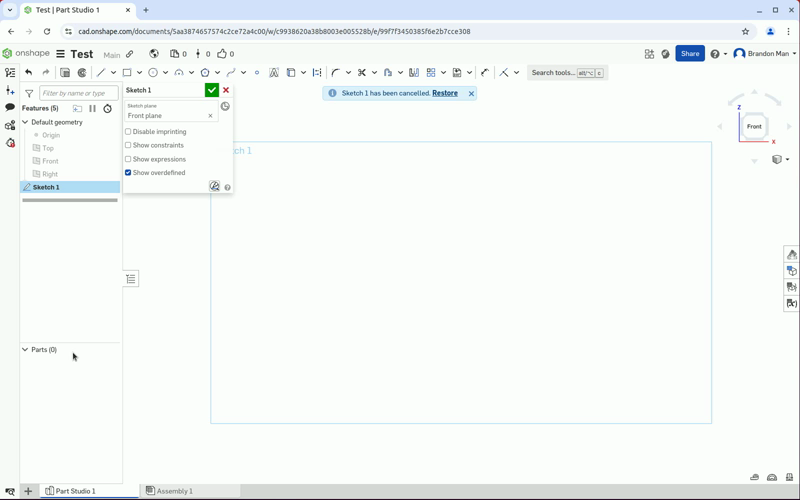
key(l)
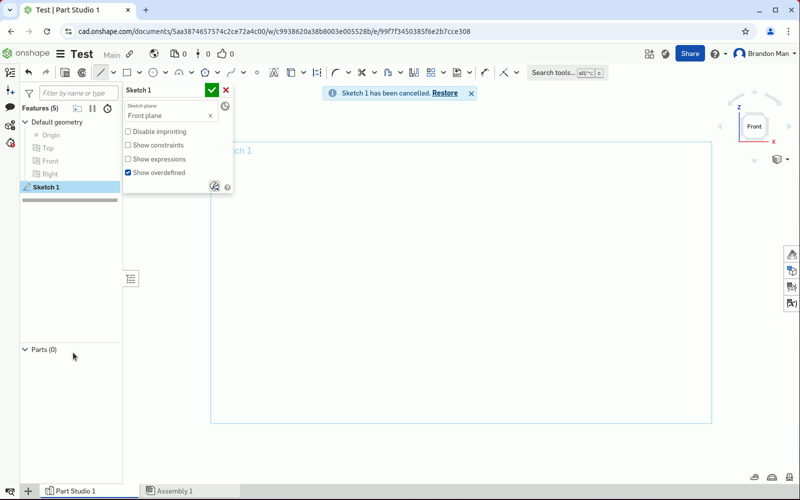
key_down(shift)
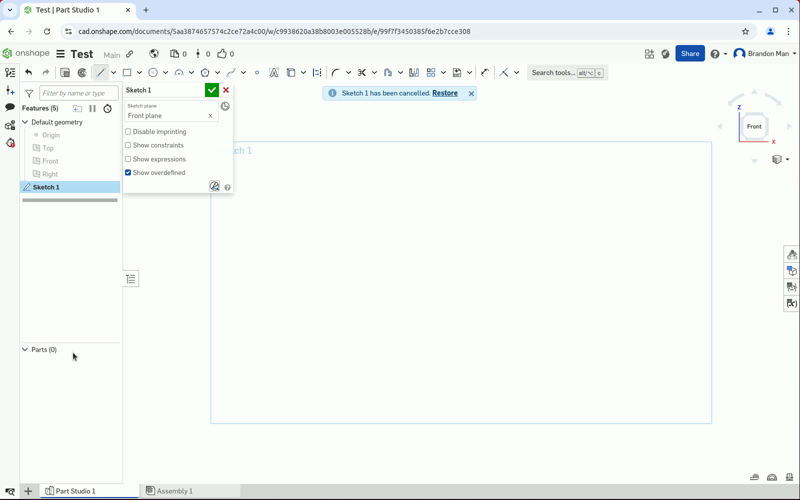
mouse_move(460, 294)
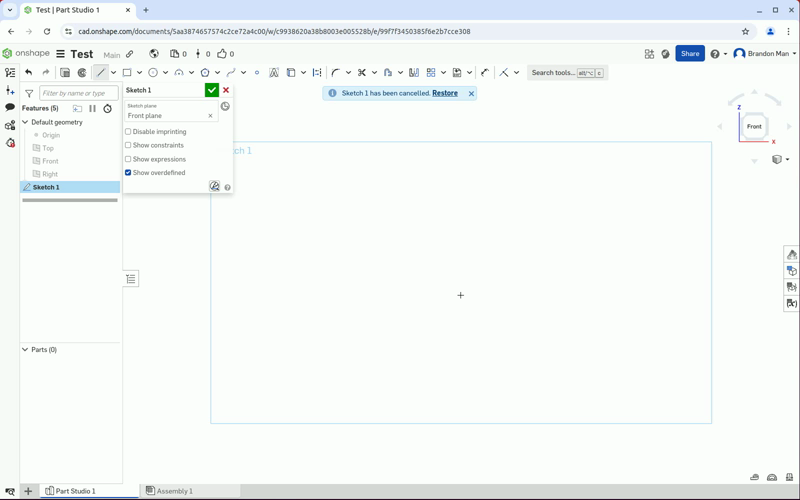
click(460, 294)
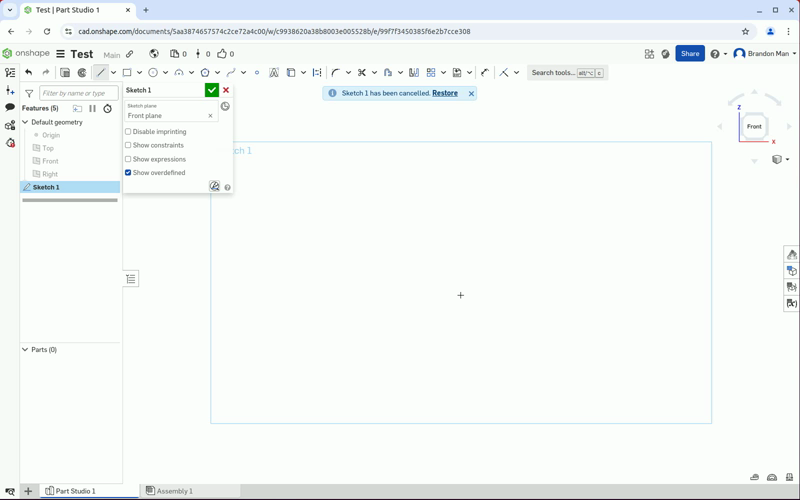
key_up(shift)
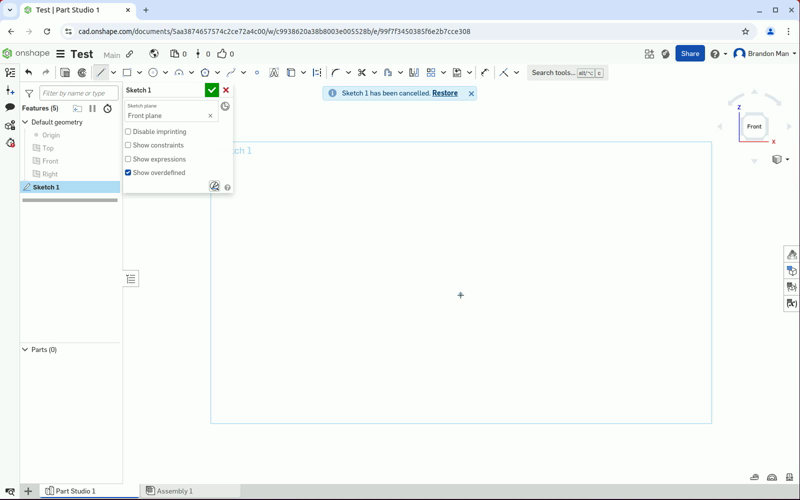
key_down(shift)
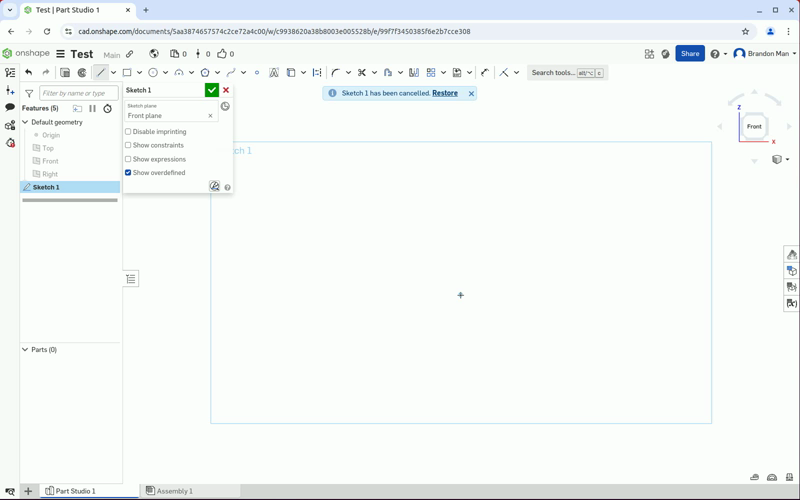
mouse_move(573, 294)
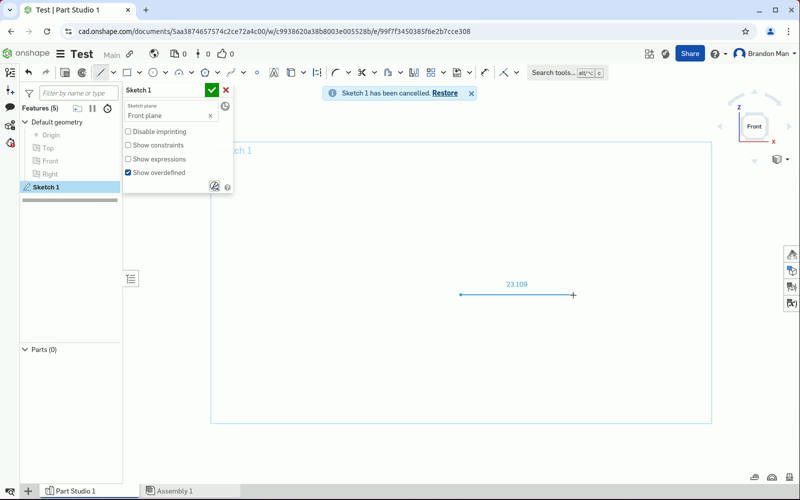
click(573, 294)
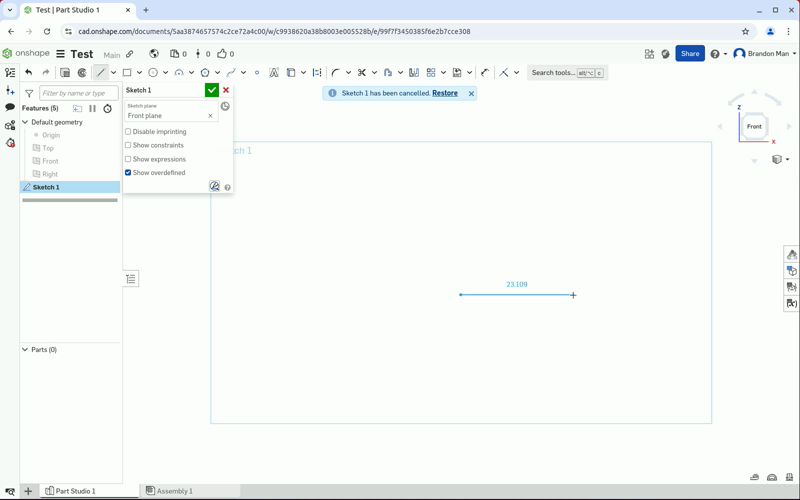
key_up(shift)
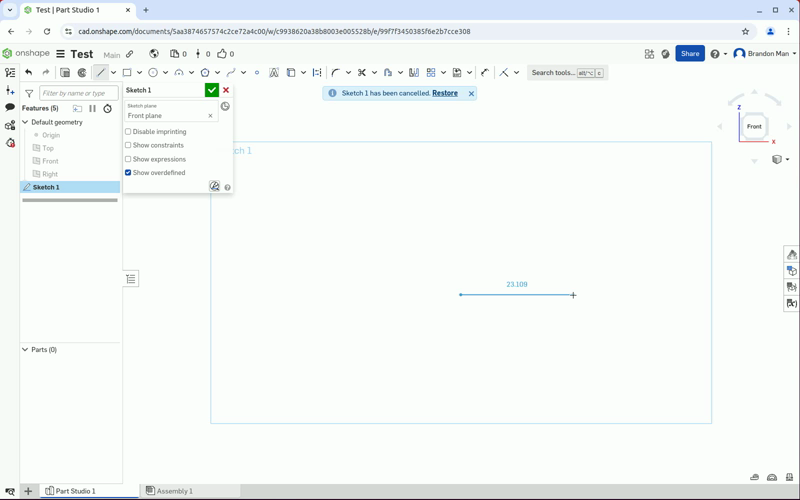
key_down(shift)
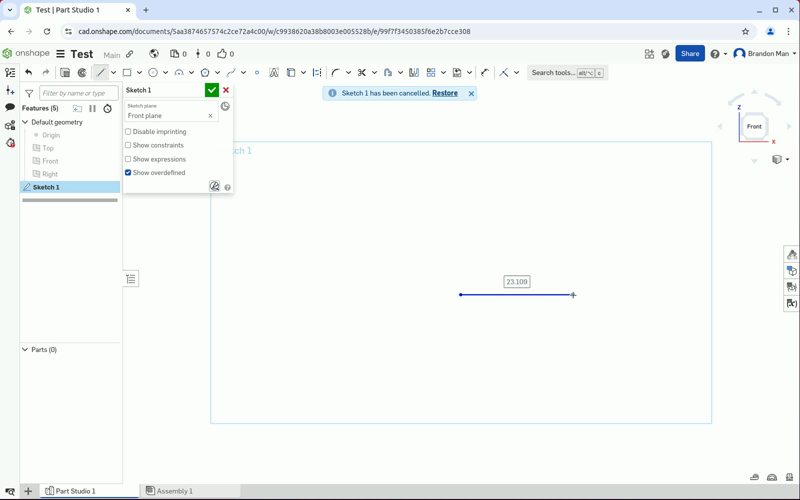
mouse_move(589, 294)
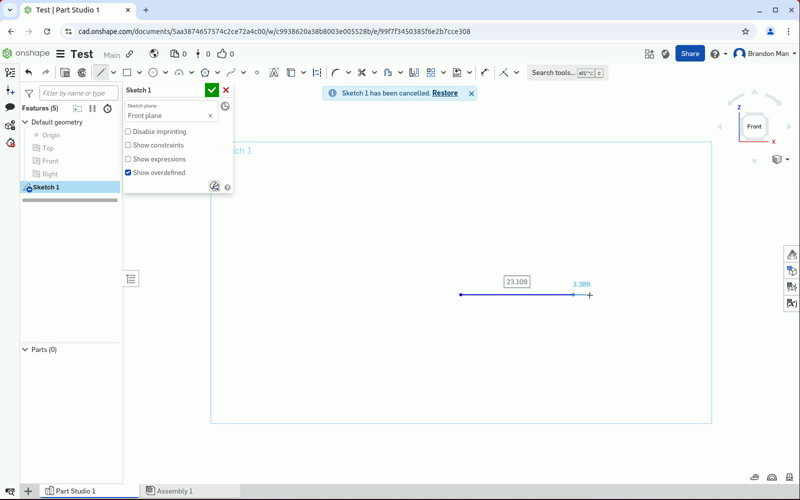
mouse_move(573, 241)
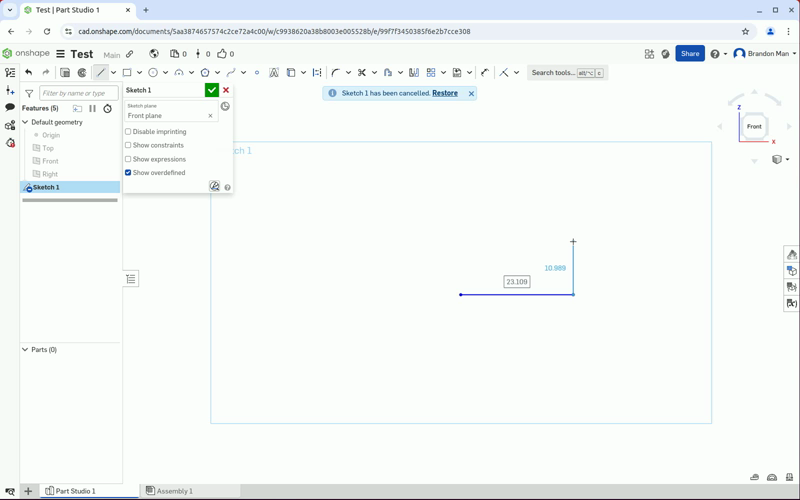
click(573, 241)
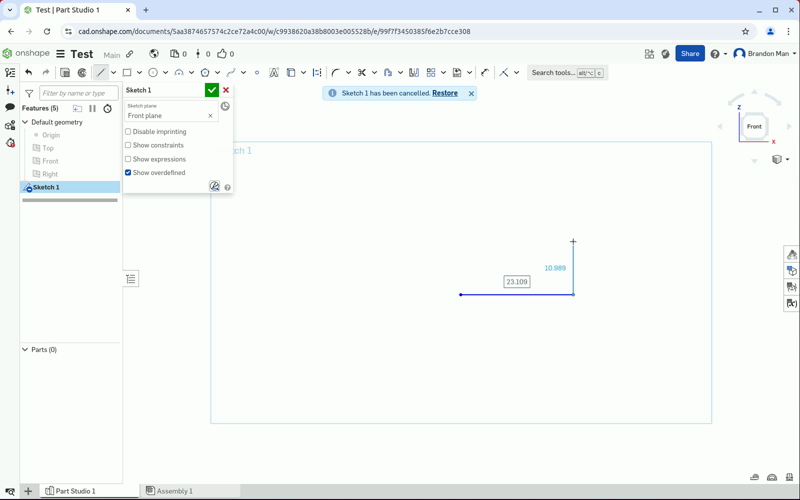
key_up(shift)
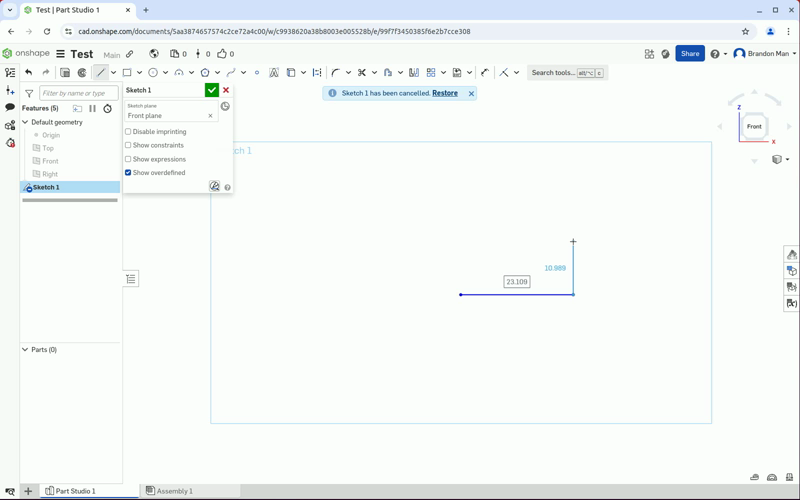
key_down(shift)
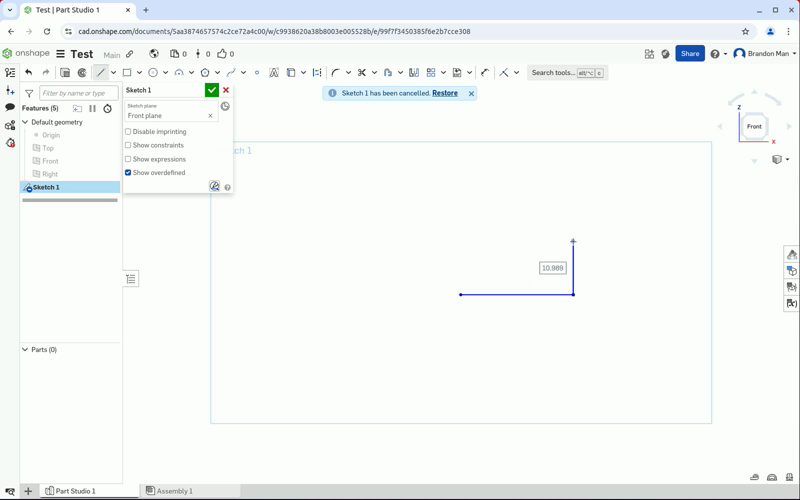
mouse_move(589, 241)
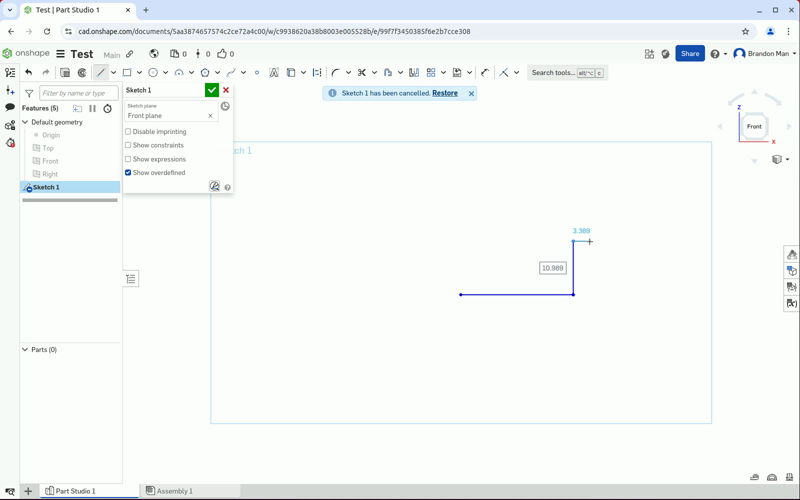
mouse_move(530, 241)
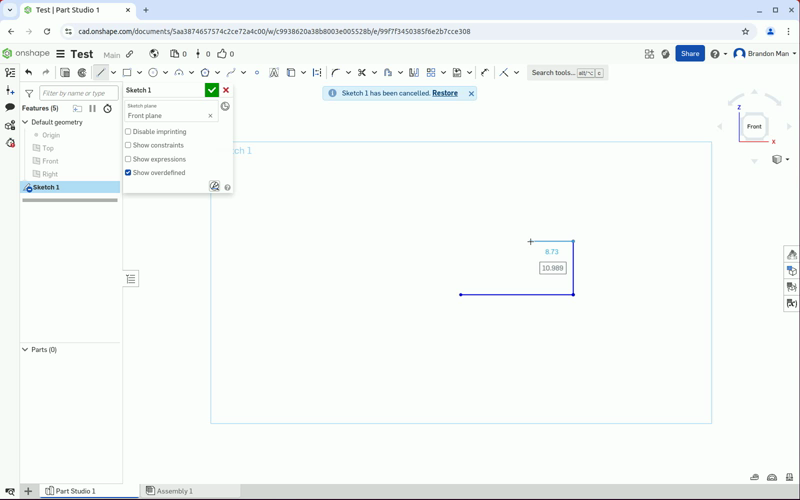
click(530, 241)
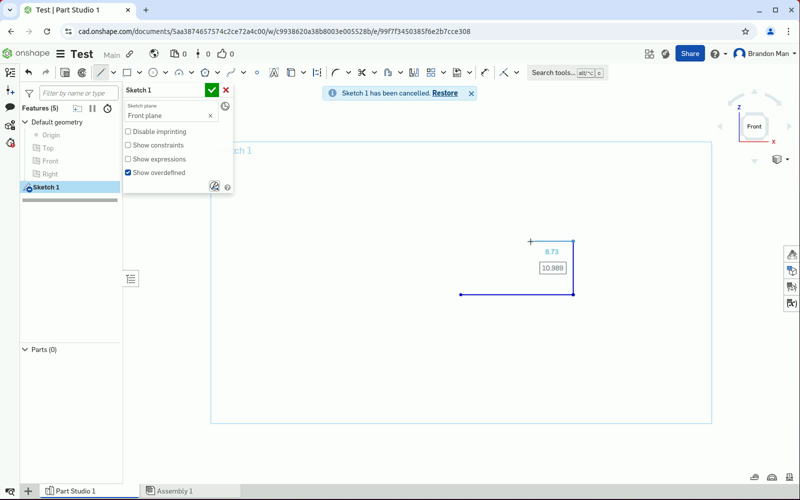
key_up(shift)
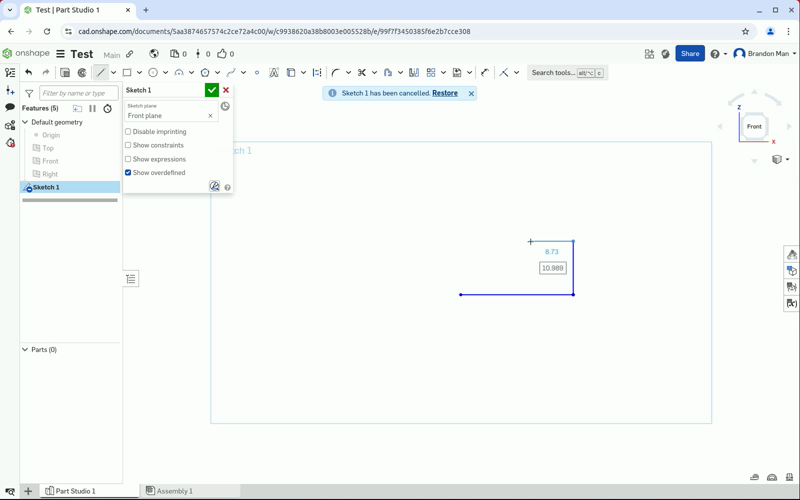
key_down(shift)
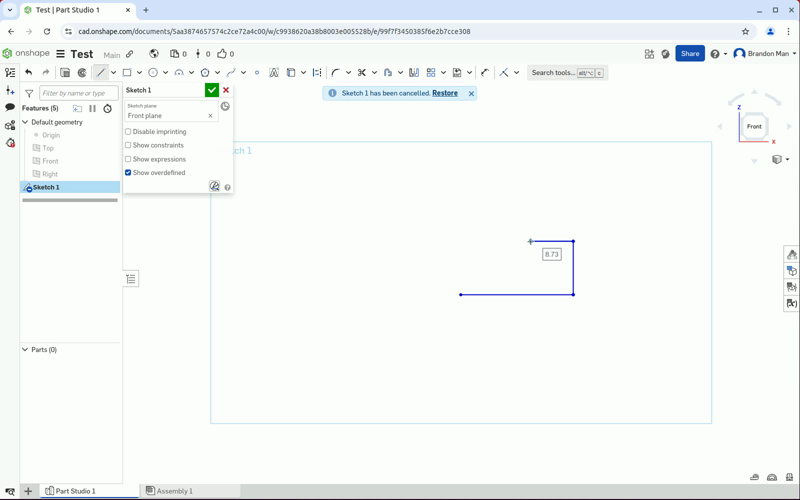
mouse_move(560, 241)
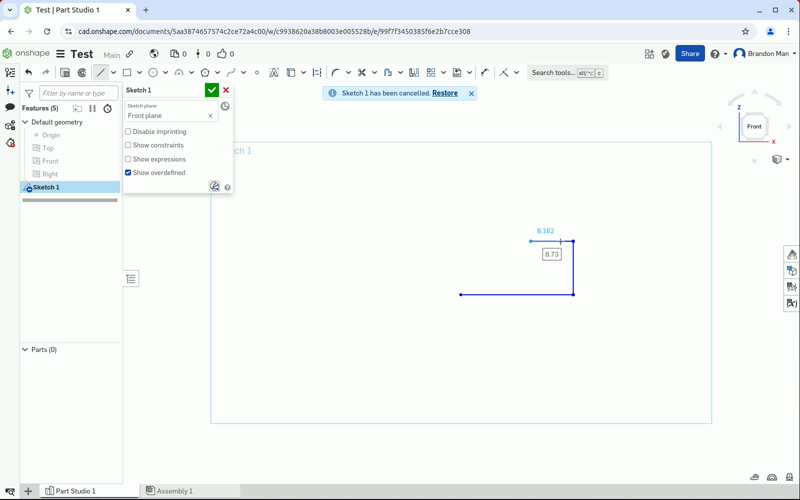
mouse_move(530, 233)
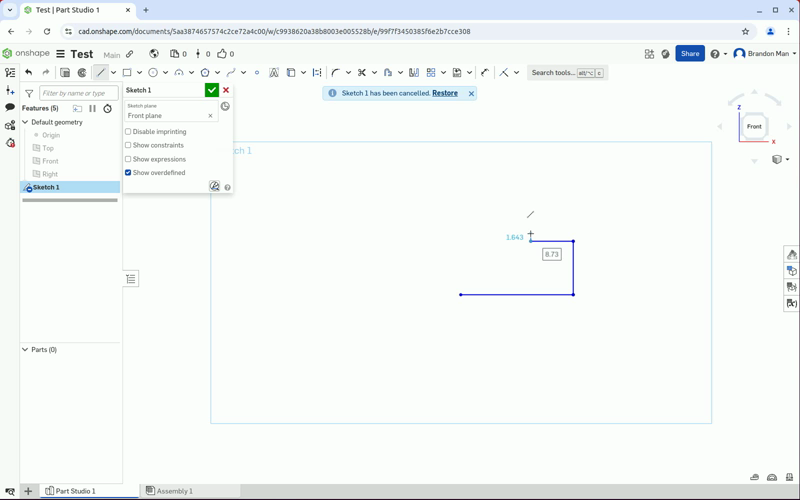
click(530, 233)
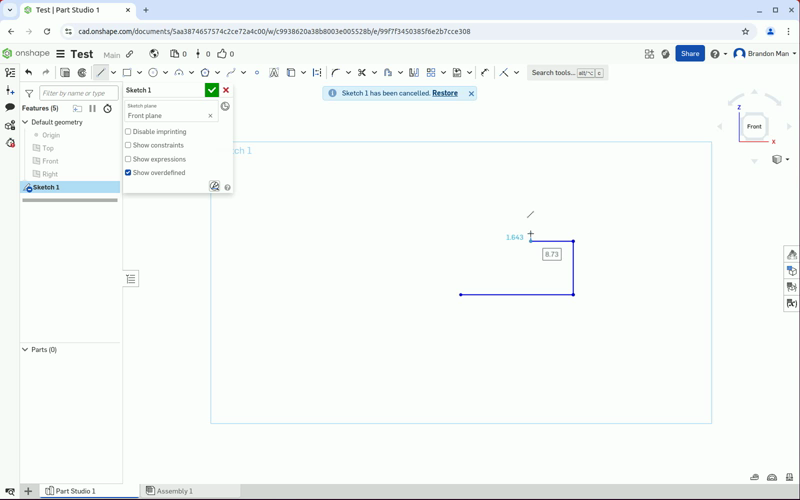
key_up(shift)
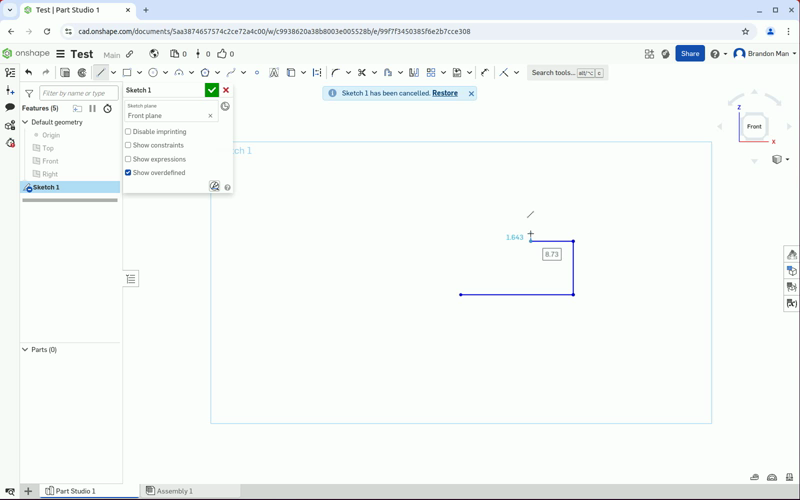
key_down(shift)
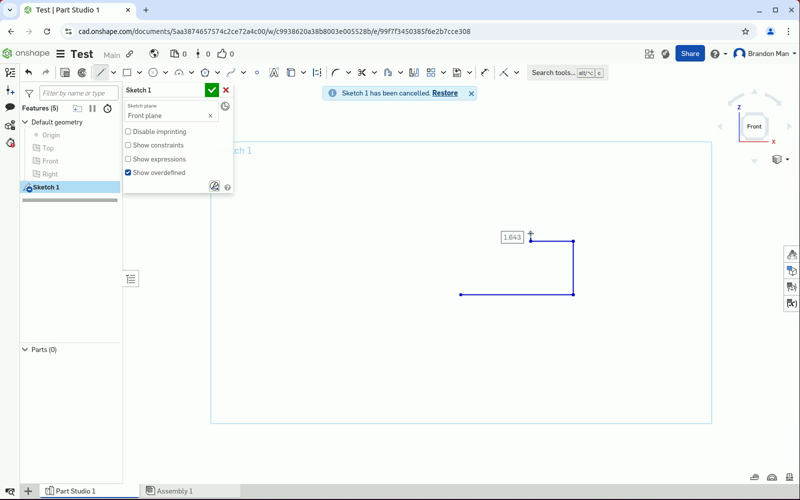
mouse_move(560, 233)
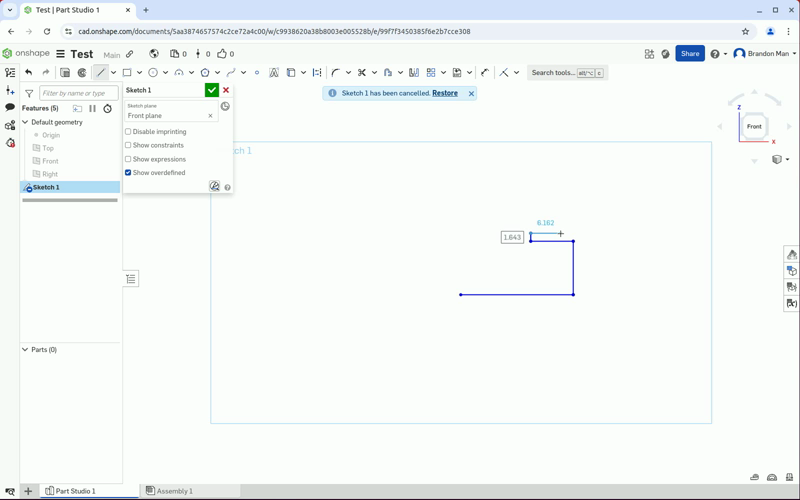
mouse_move(496, 233)
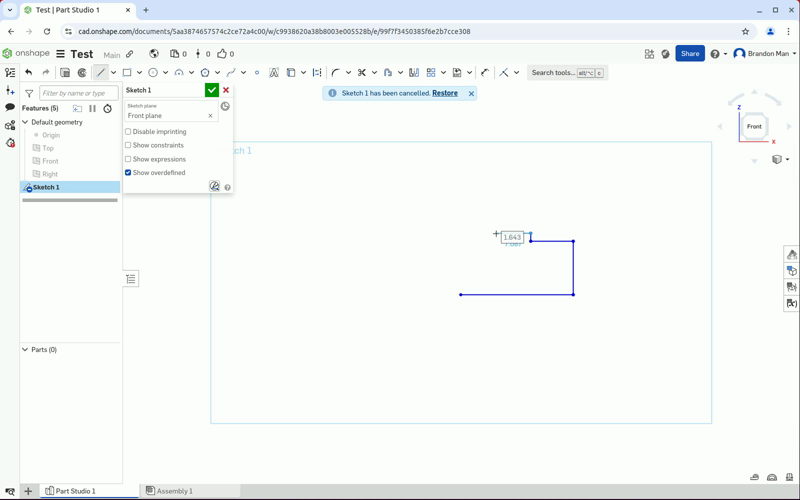
click(496, 233)
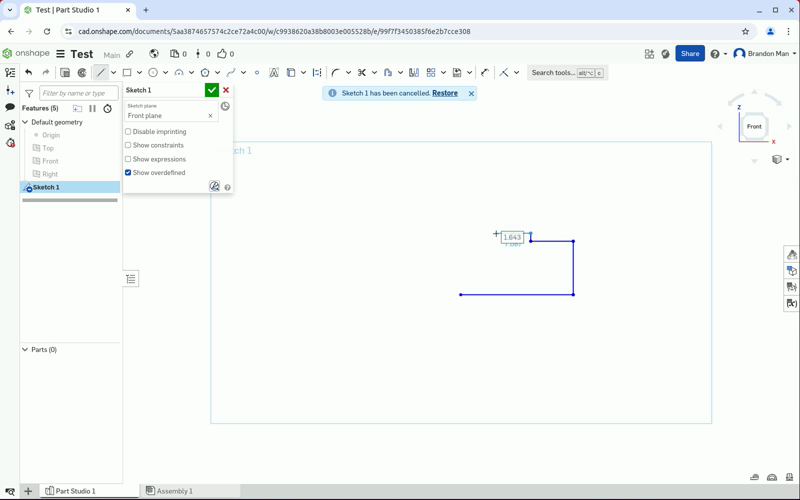
key_up(shift)
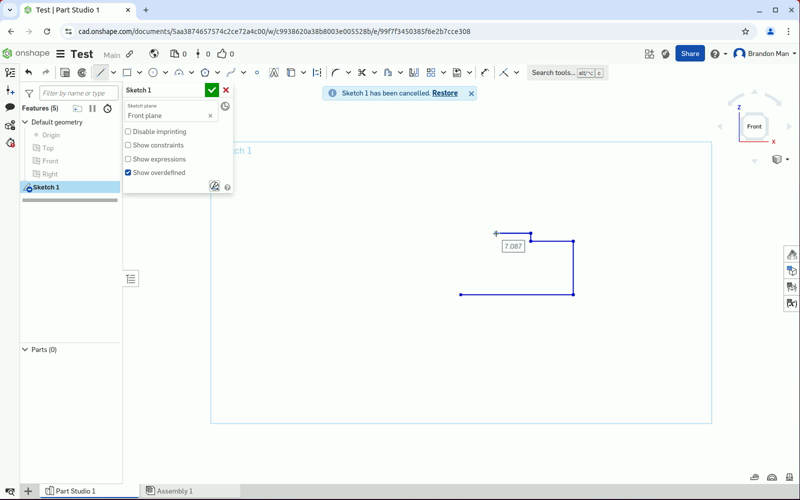
key_down(shift)
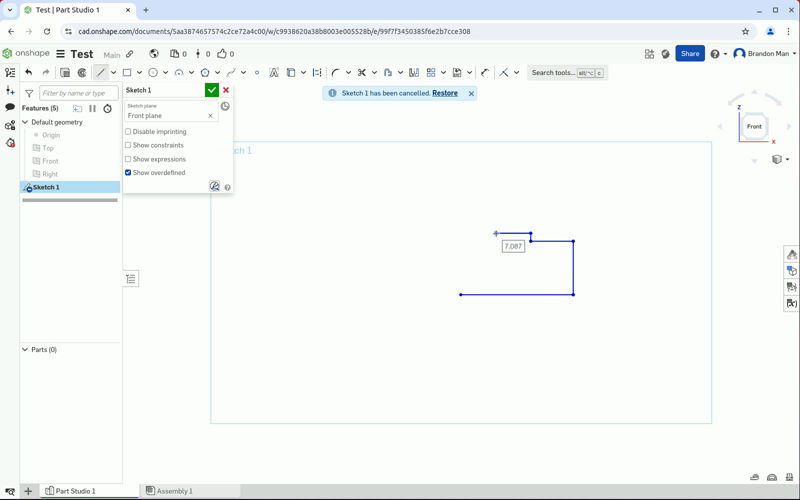
mouse_move(526, 233)
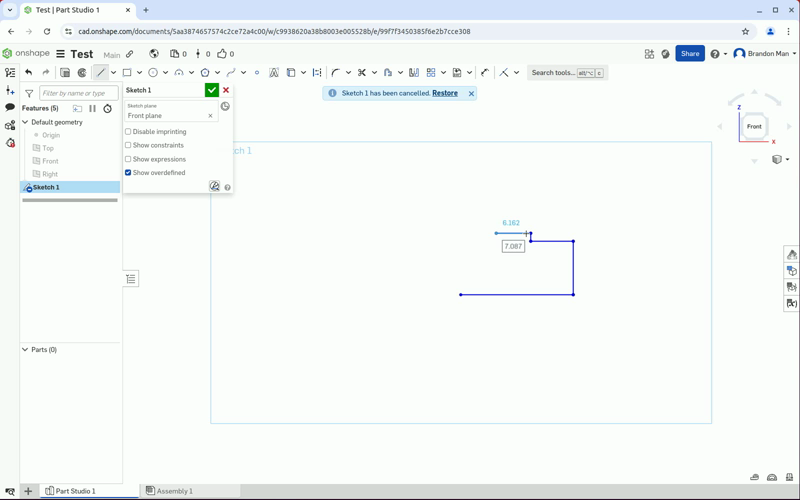
mouse_move(496, 241)
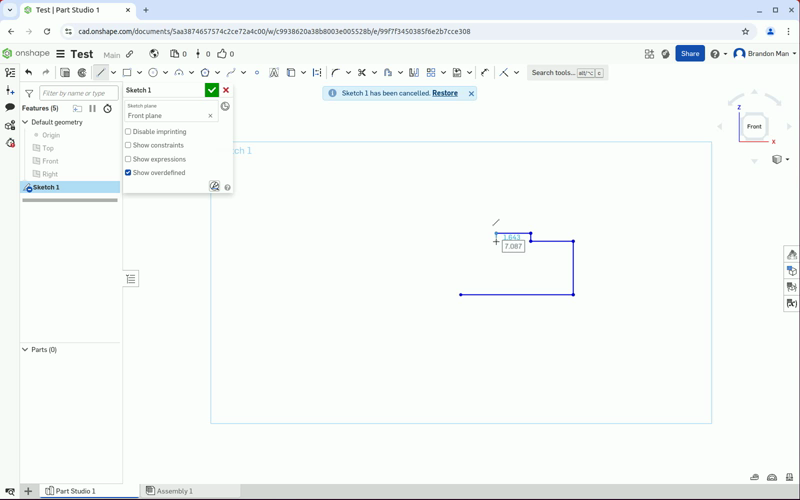
click(496, 241)
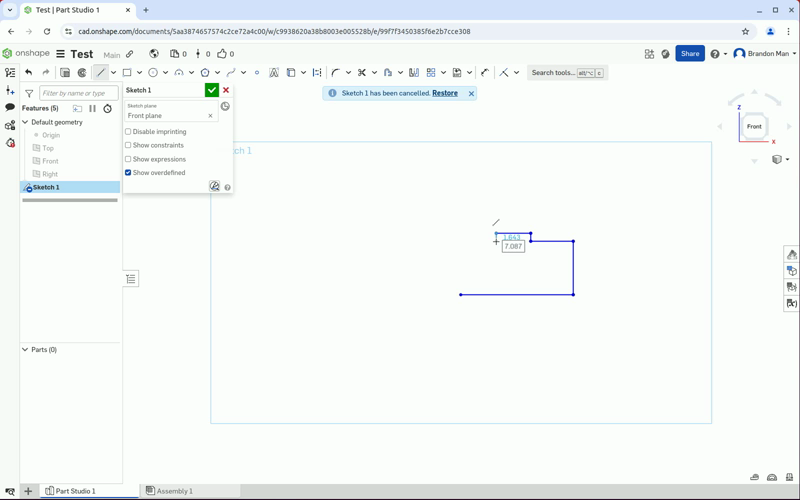
key_up(shift)
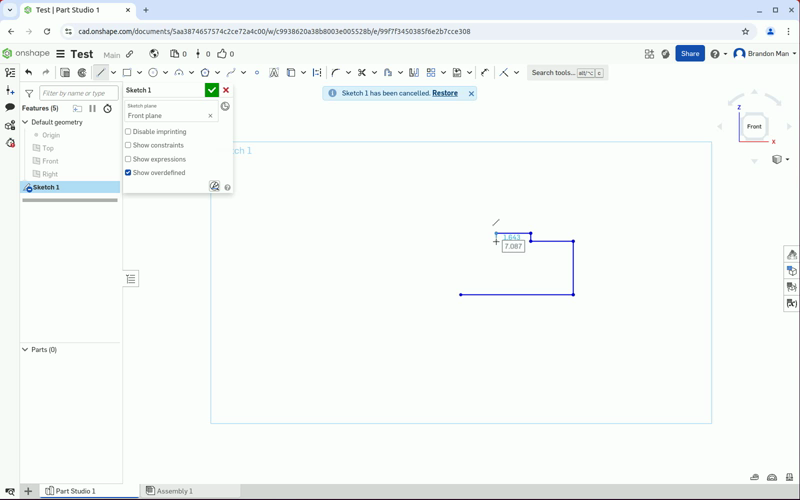
key_down(shift)
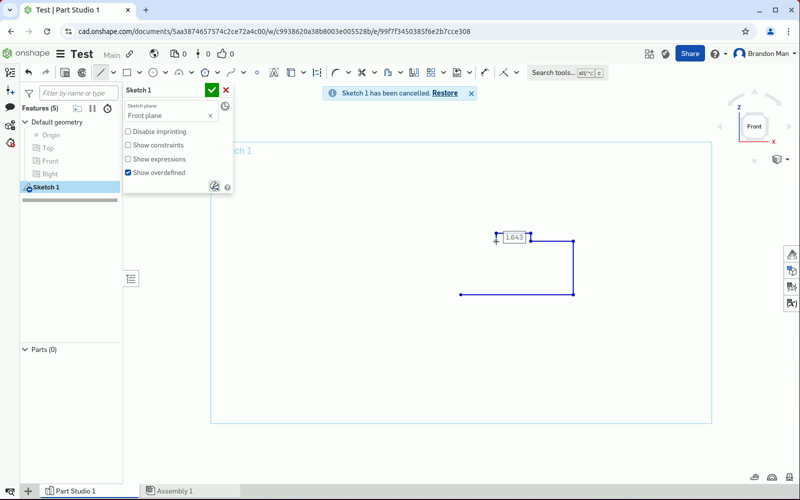
mouse_move(526, 241)
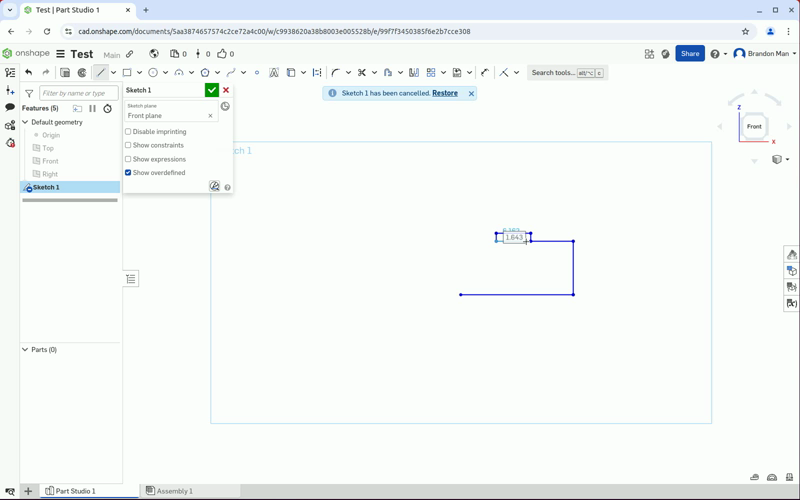
mouse_move(460, 241)
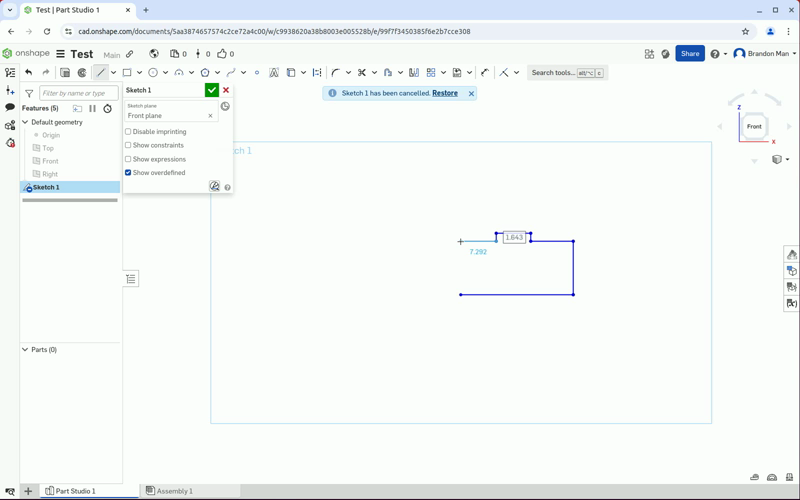
click(460, 241)
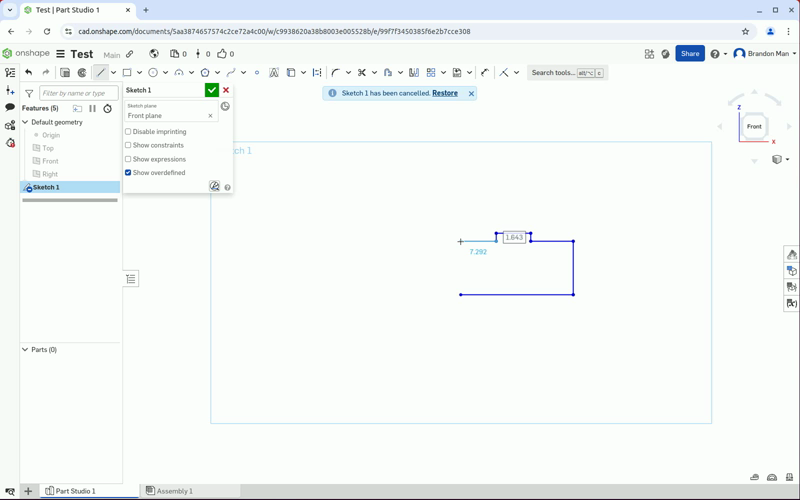
key_up(shift)
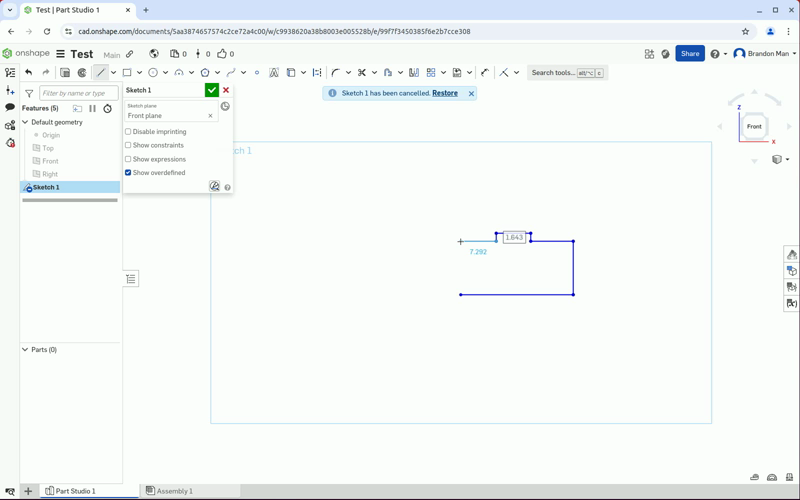
mouse_move(490, 241)
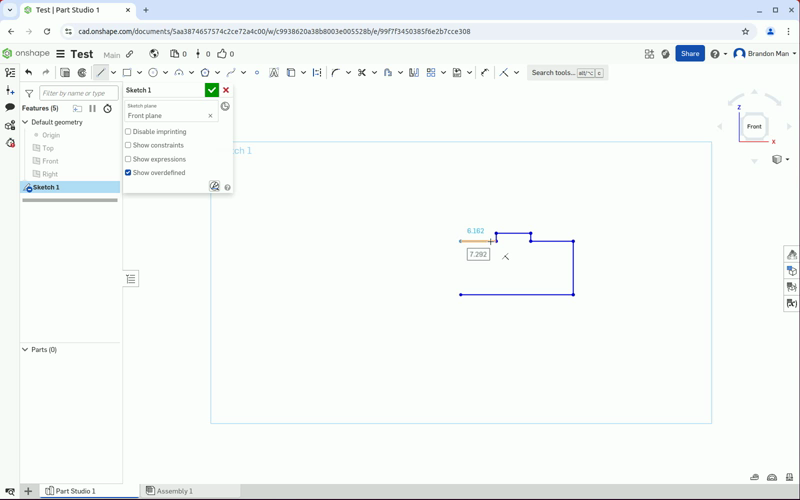
key_down(shift)
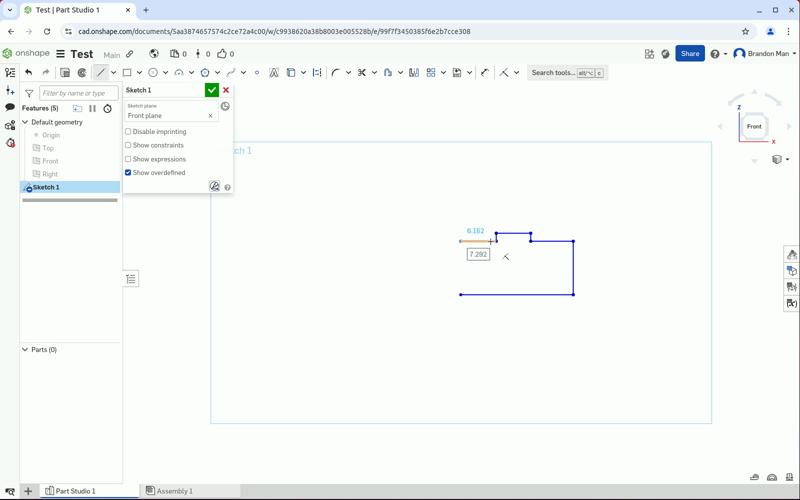
mouse_move(460, 294)
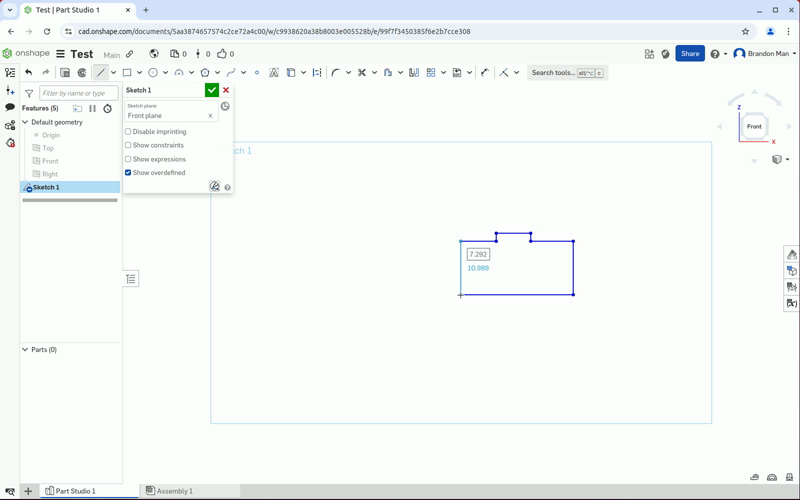
key_up(shift)
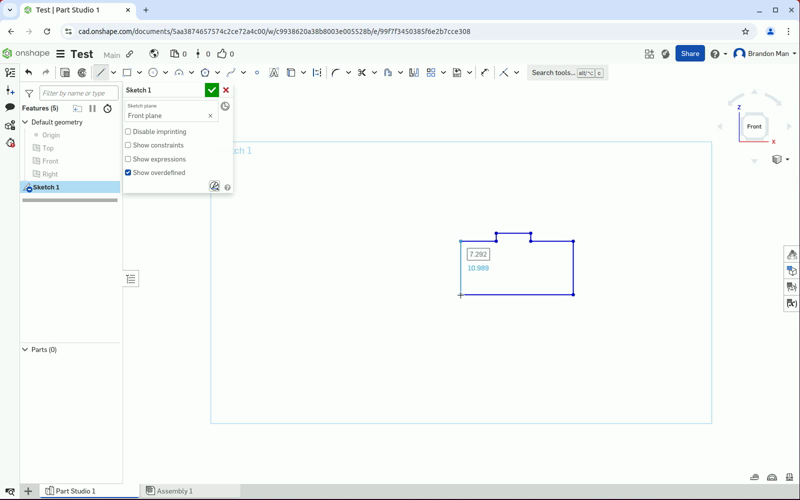
click(460, 294)
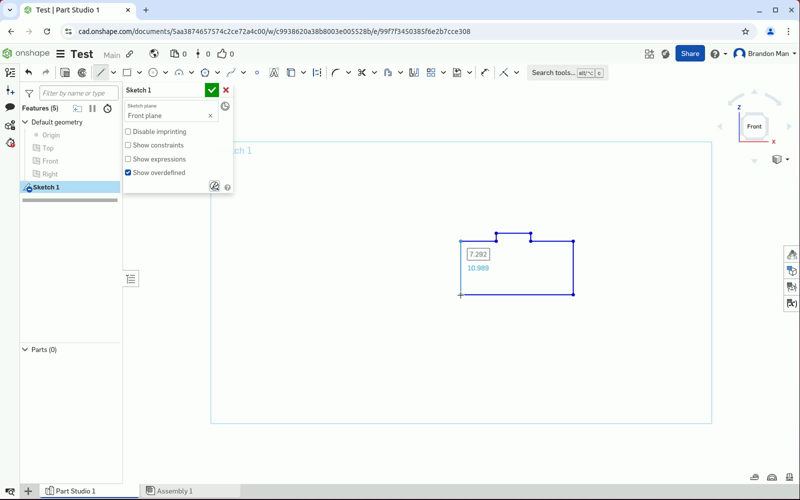
key(esc)
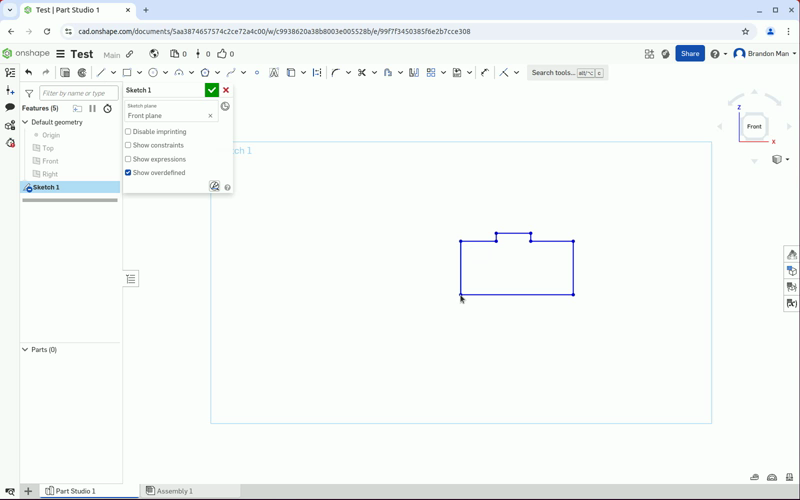
mouse_move(484, 275)
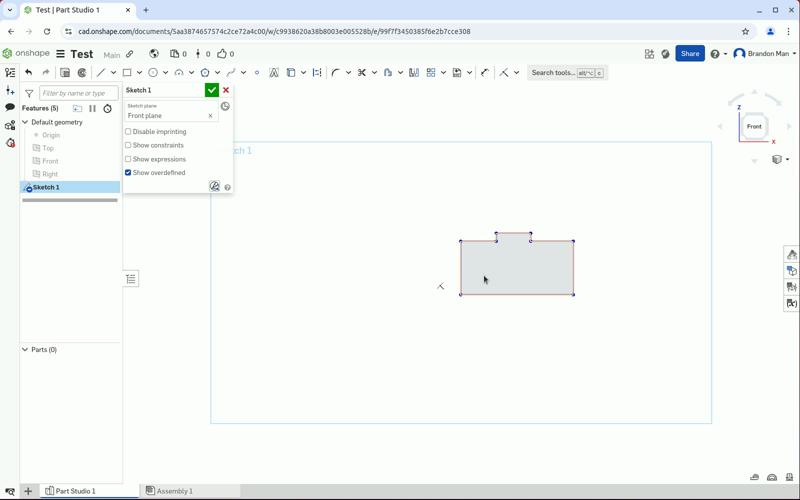
click(484, 275)
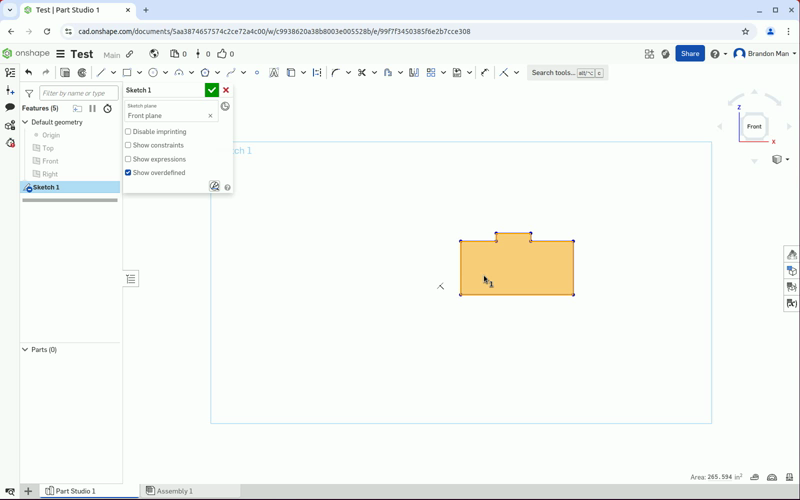
mouse_move(73, 352)
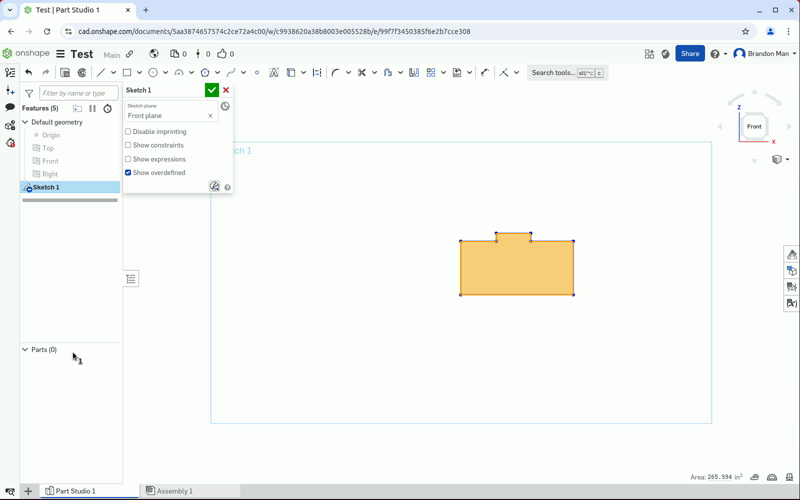
key(shift+y)
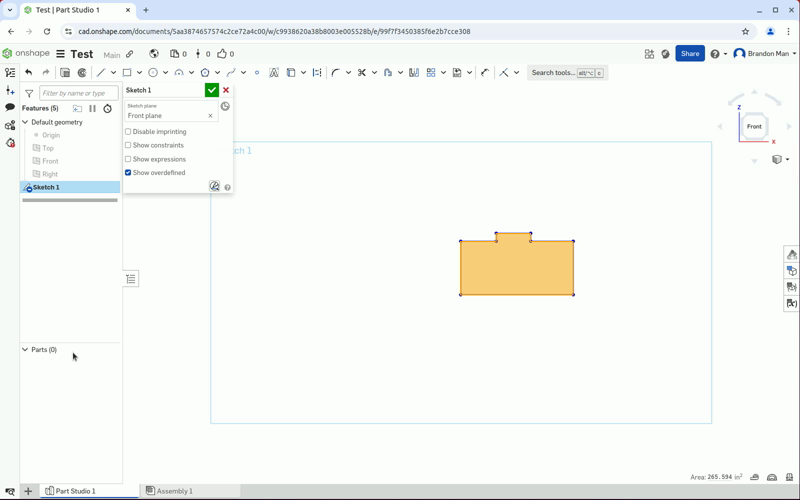
key(shift+e)
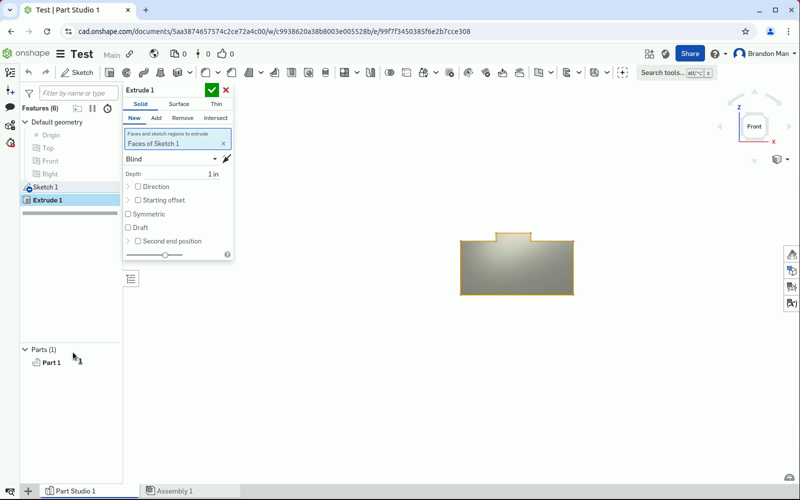
mouse_move(143, 106)
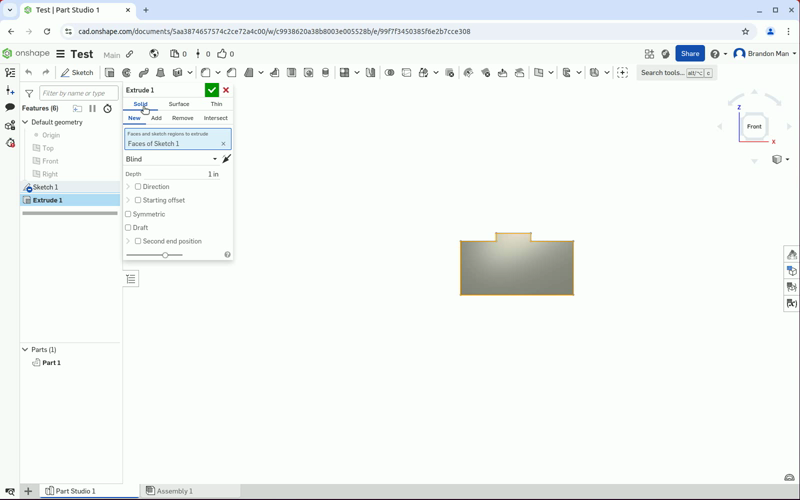
click(143, 106)
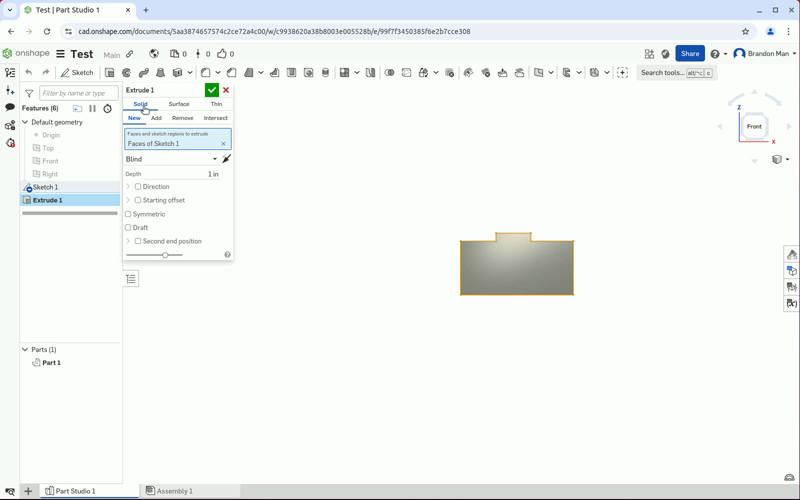
mouse_move(137, 120)
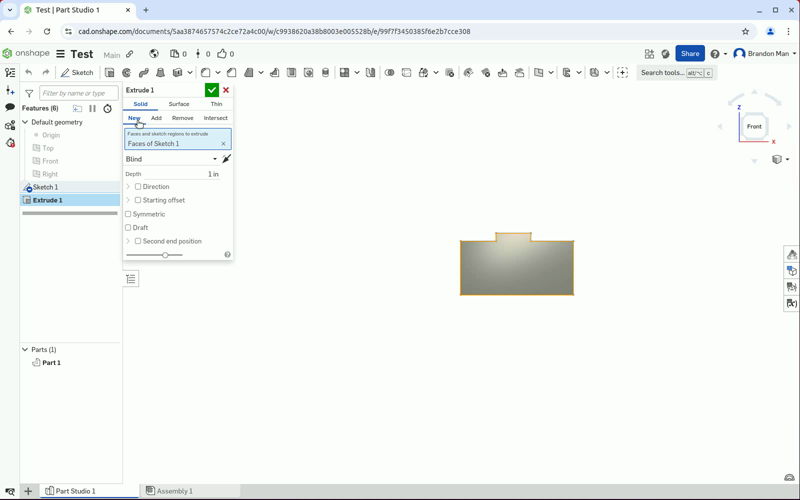
click(137, 120)
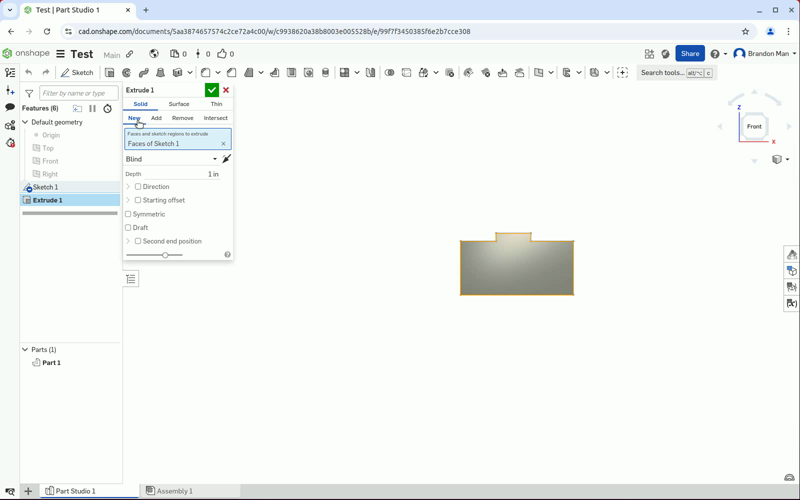
key(tab, 4)
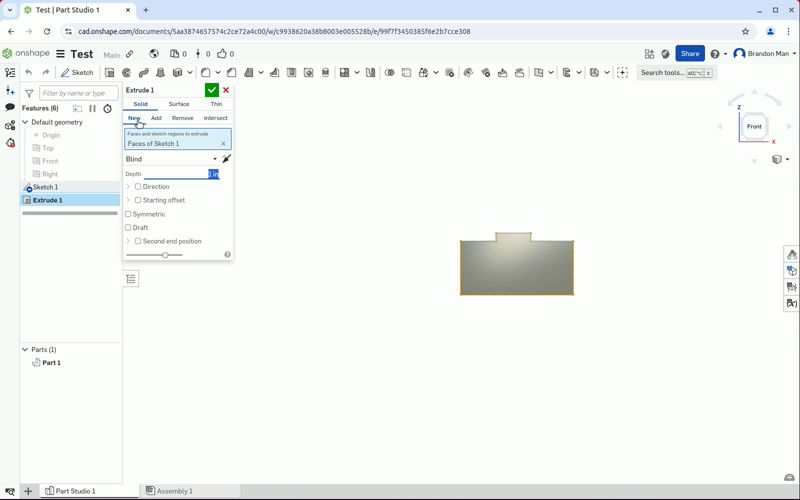
text(1.926)
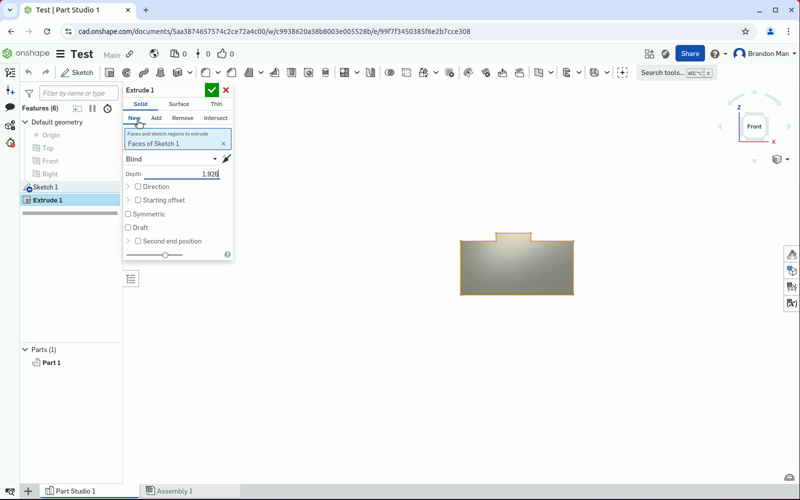
key(enter)
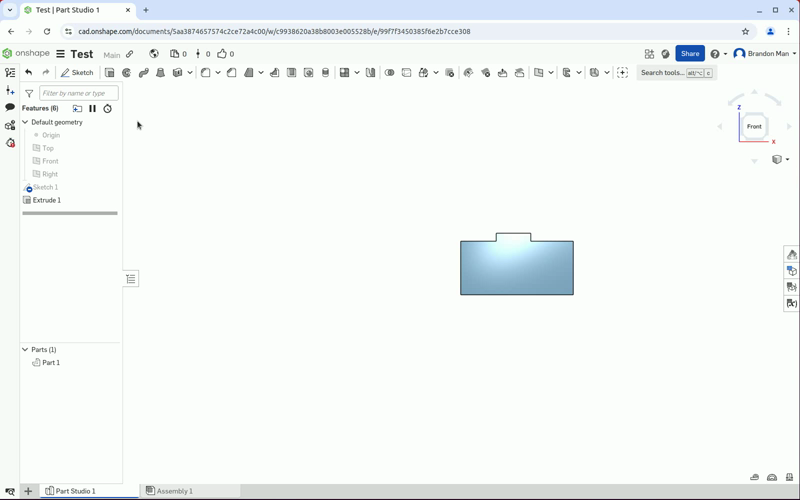
key(shift+h)
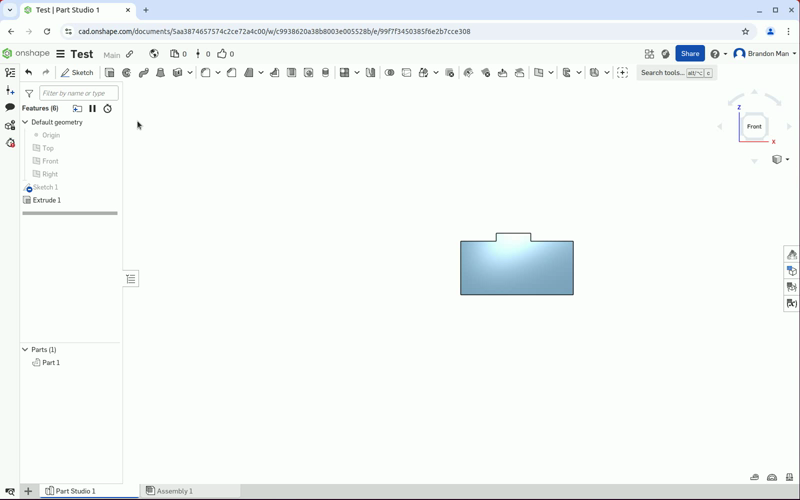
key(shift+h)
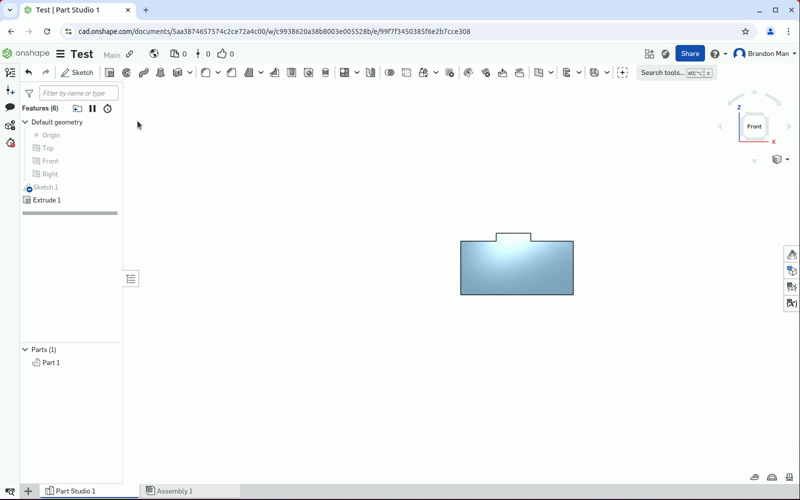
mouse_move(73, 189)
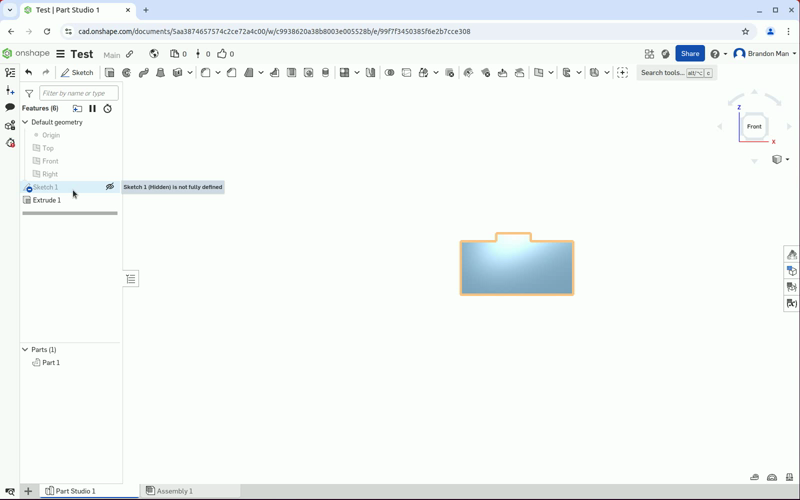
click(73, 189)
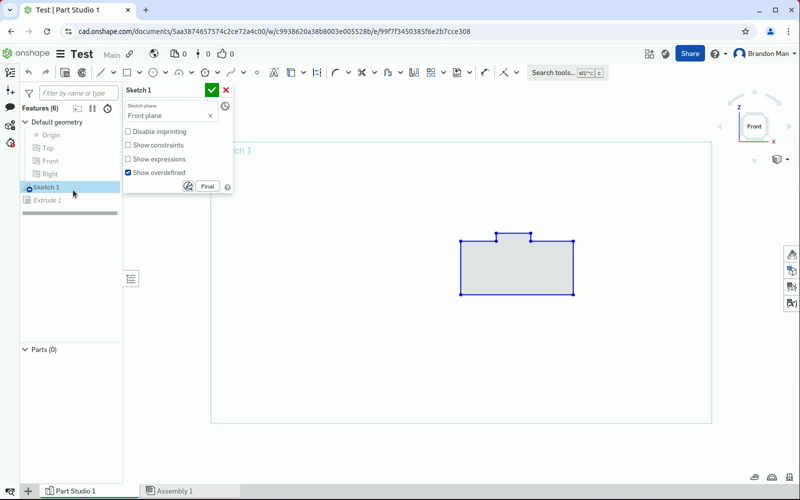
mouse_move(229, 92)
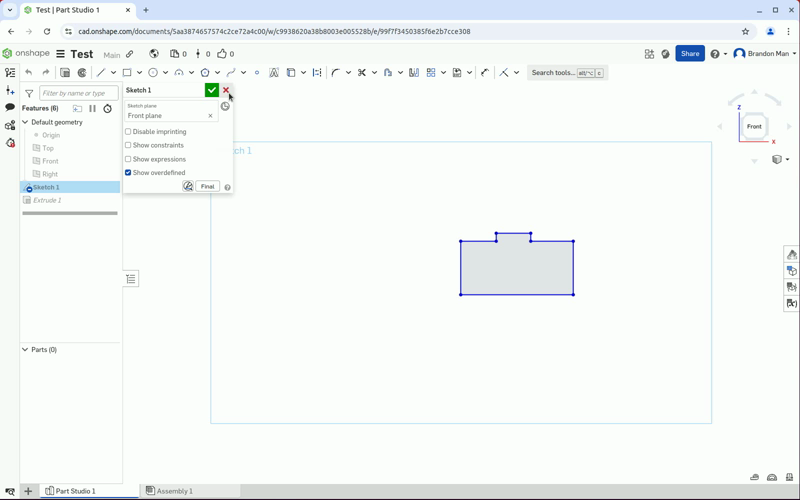
click(229, 92)
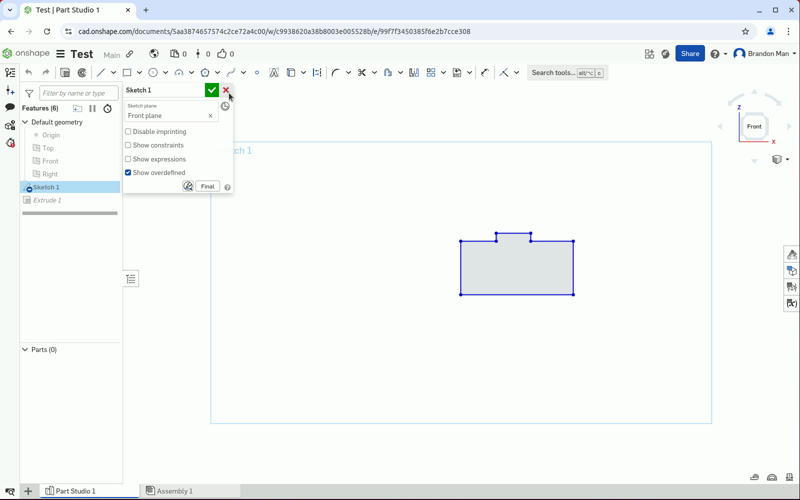
key(shift+s)
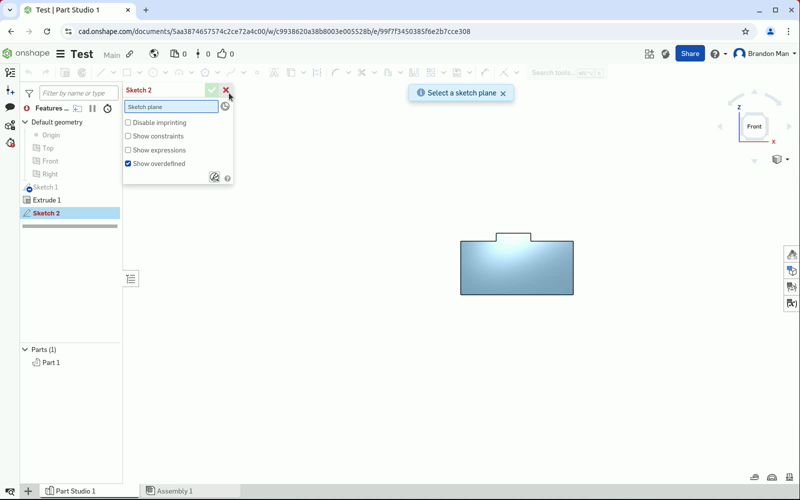
mouse_move(73, 163)
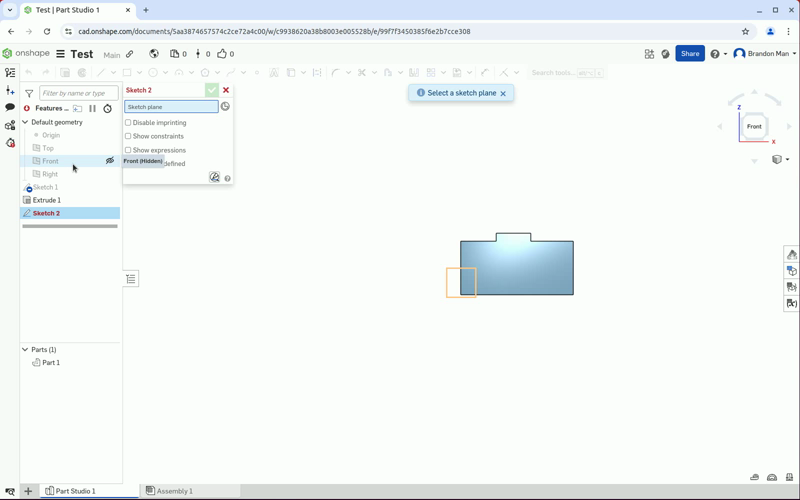
click(73, 163)
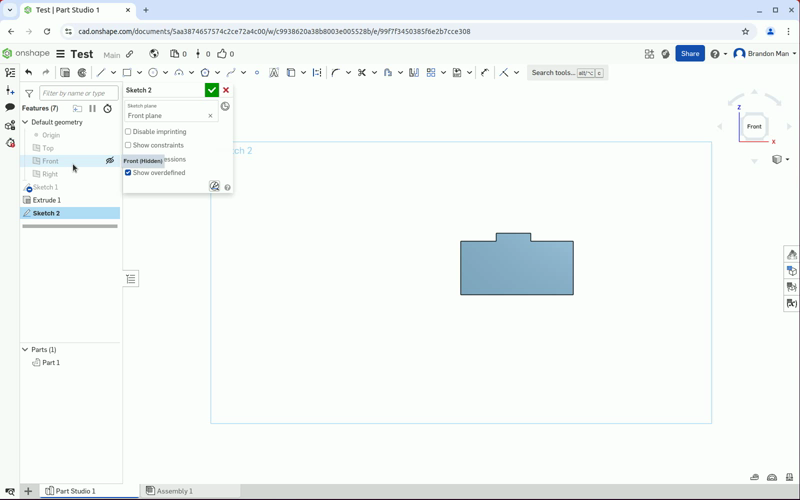
mouse_move(73, 352)
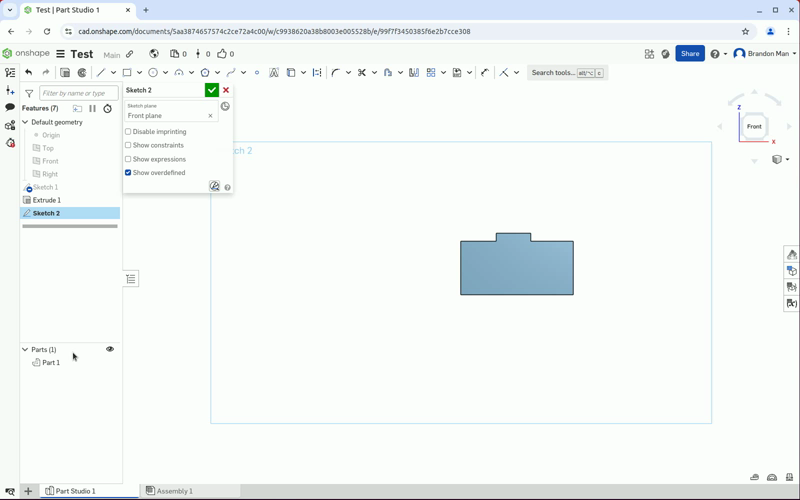
key(y)
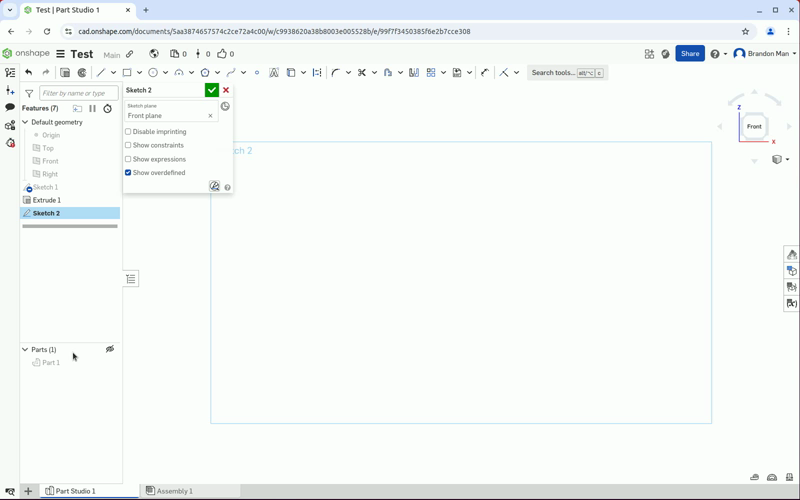
key(l)
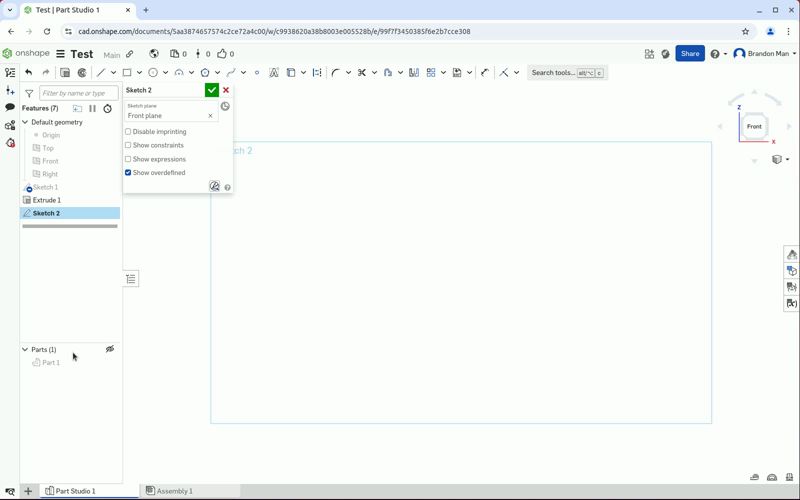
key_down(shift)
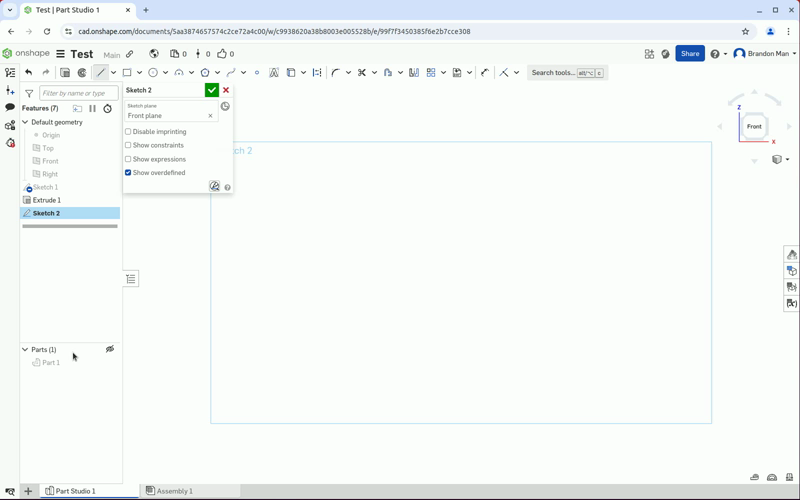
mouse_move(364, 294)
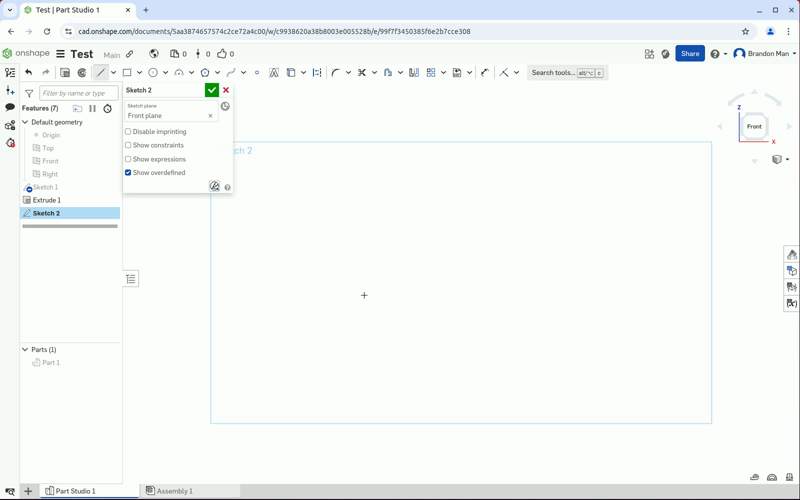
click(364, 294)
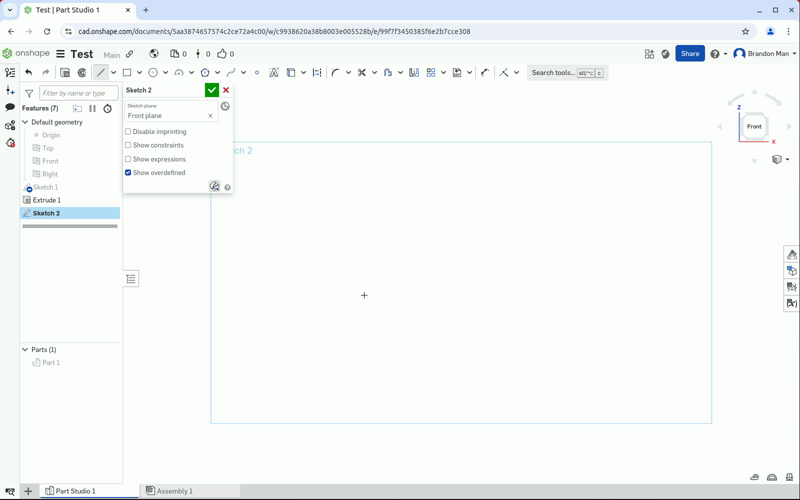
key_up(shift)
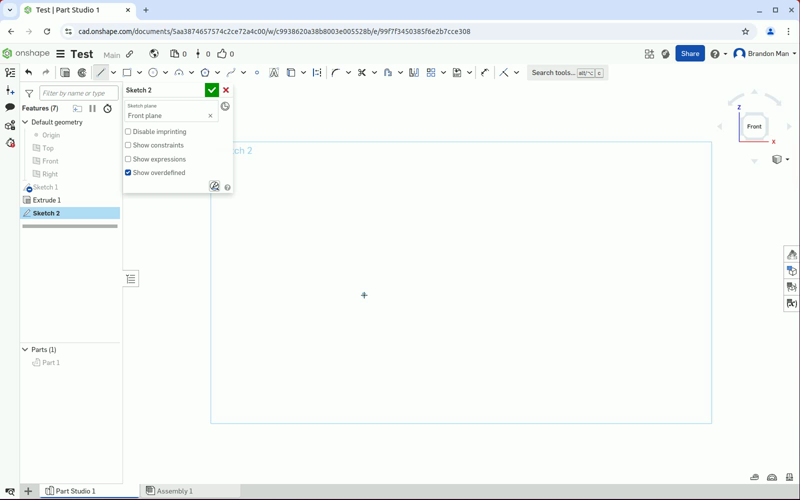
key_down(shift)
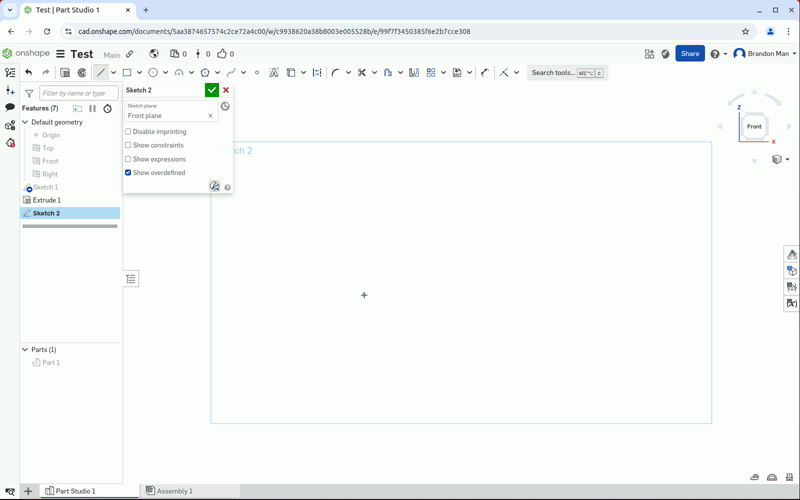
mouse_move(460, 294)
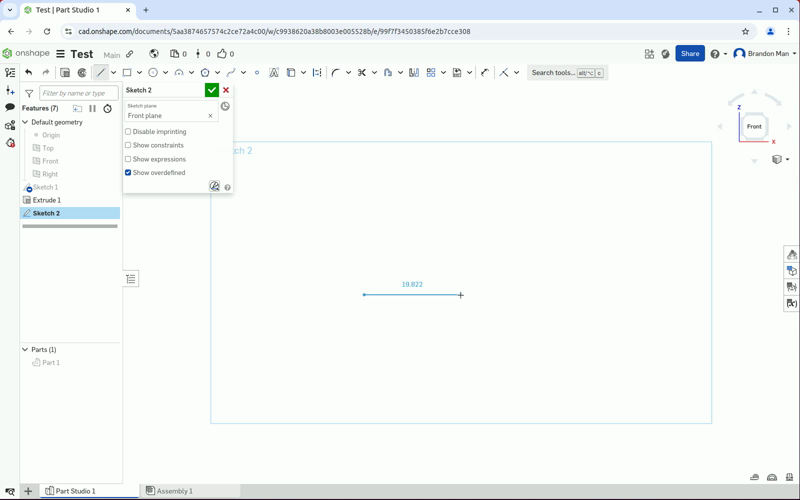
click(460, 294)
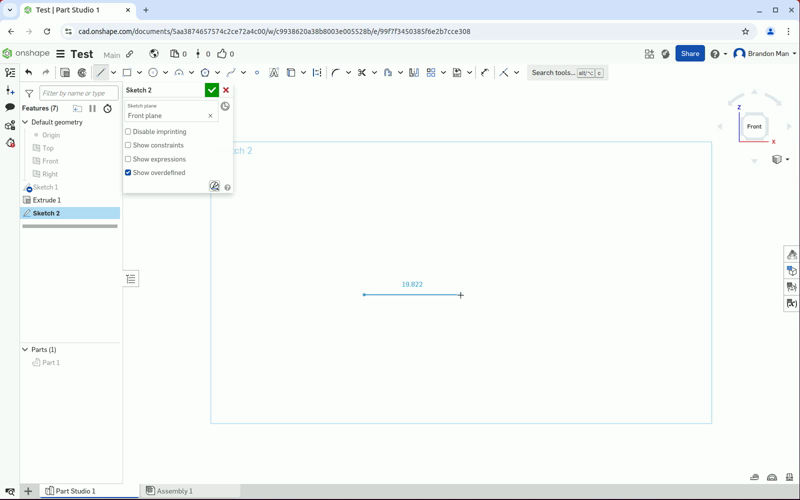
key_up(shift)
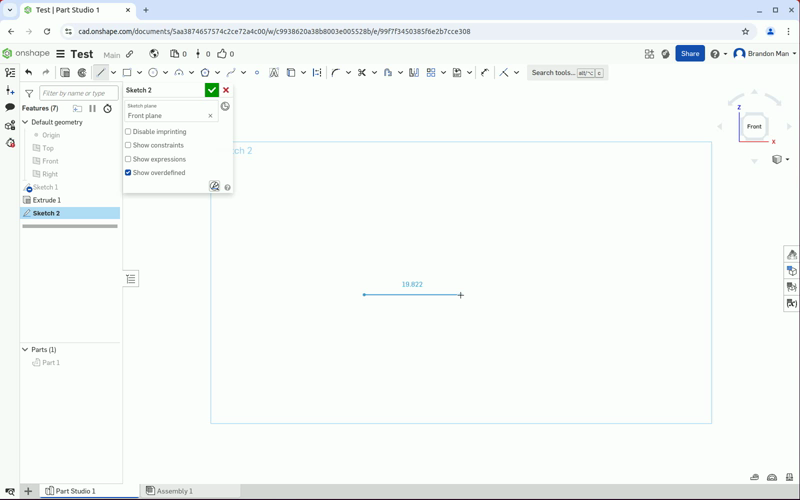
key_down(shift)
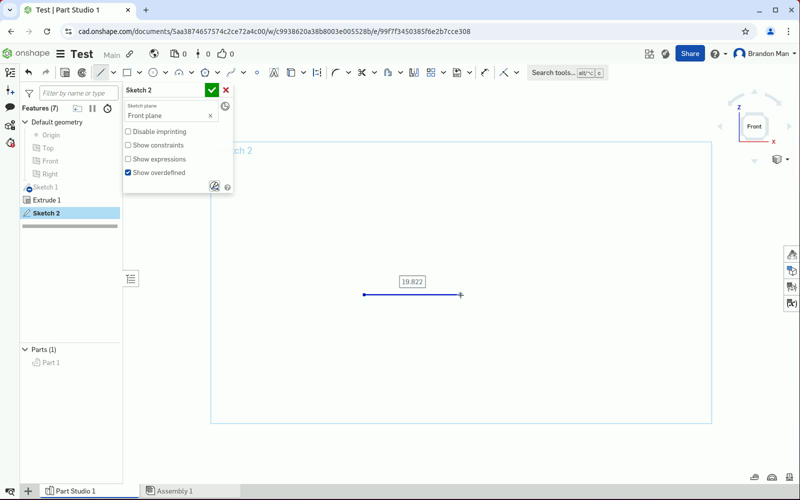
mouse_move(490, 294)
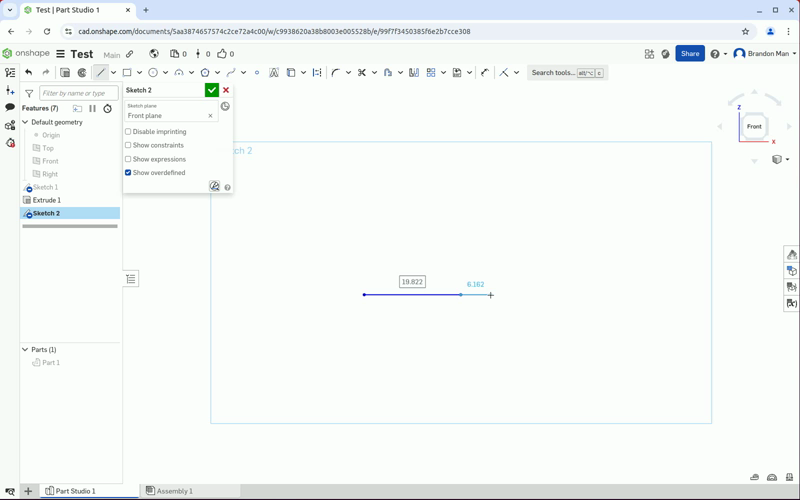
mouse_move(460, 241)
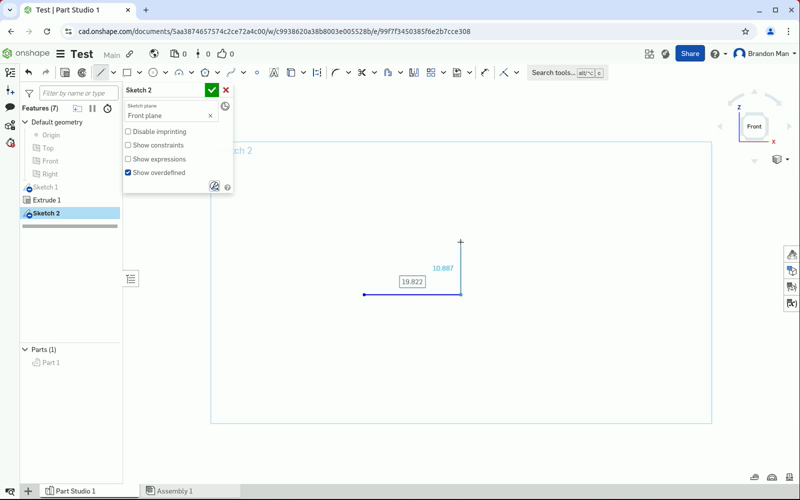
click(460, 241)
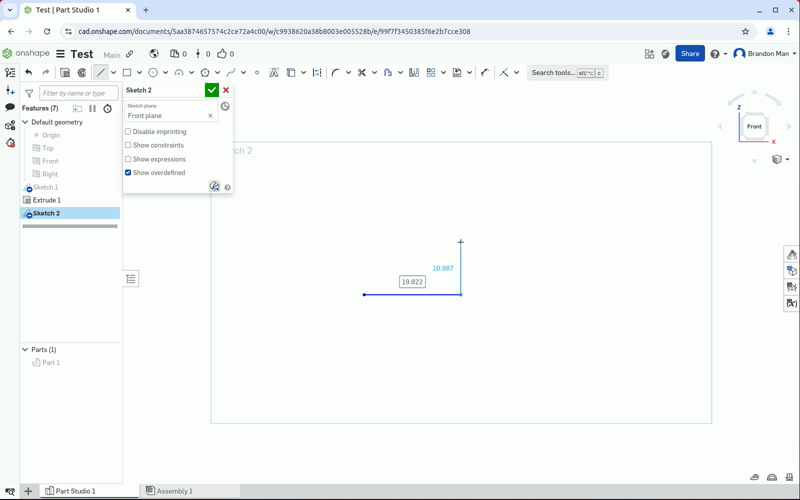
key_up(shift)
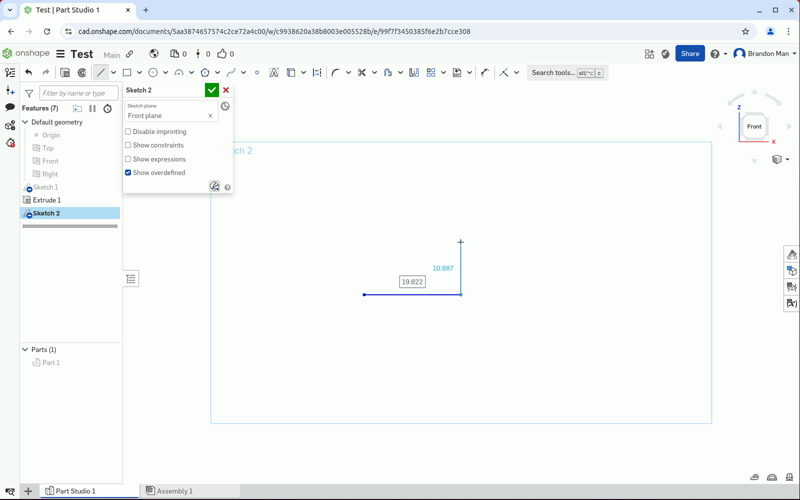
key_down(shift)
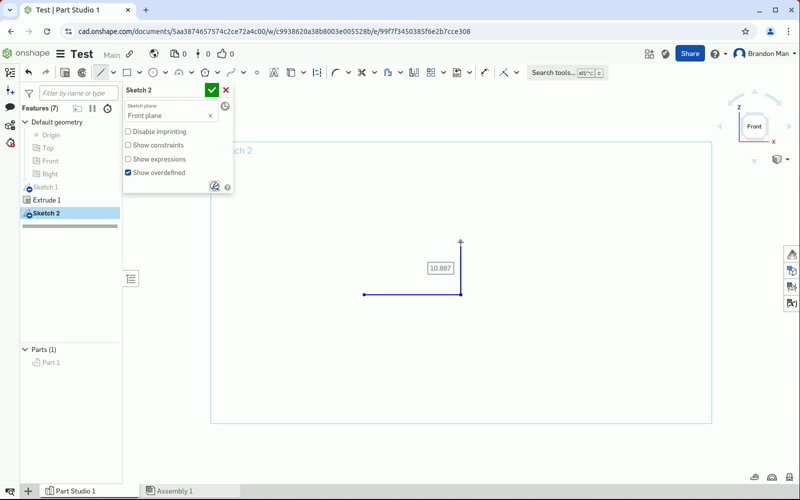
mouse_move(490, 241)
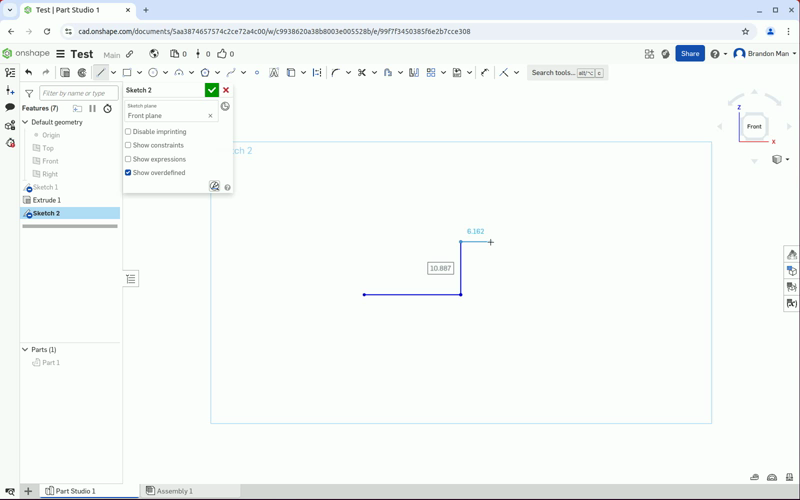
mouse_move(425, 241)
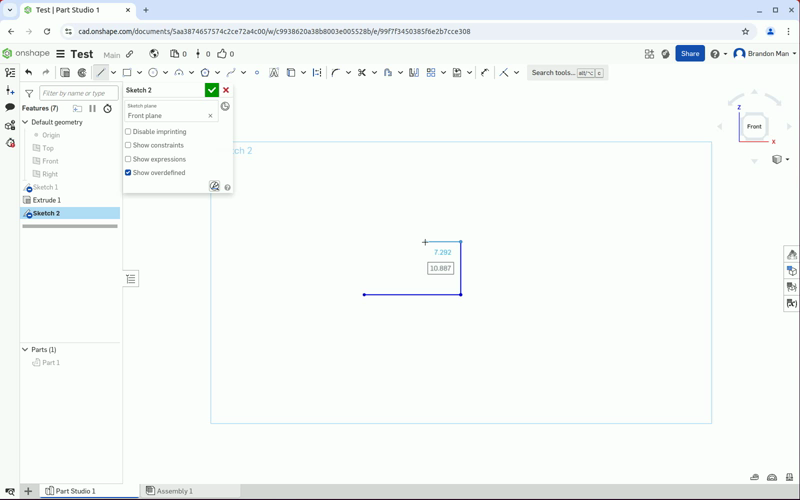
click(425, 241)
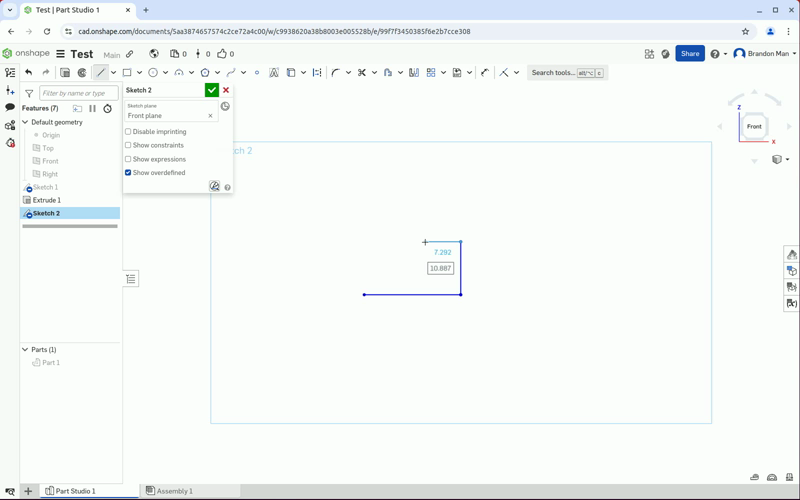
key_up(shift)
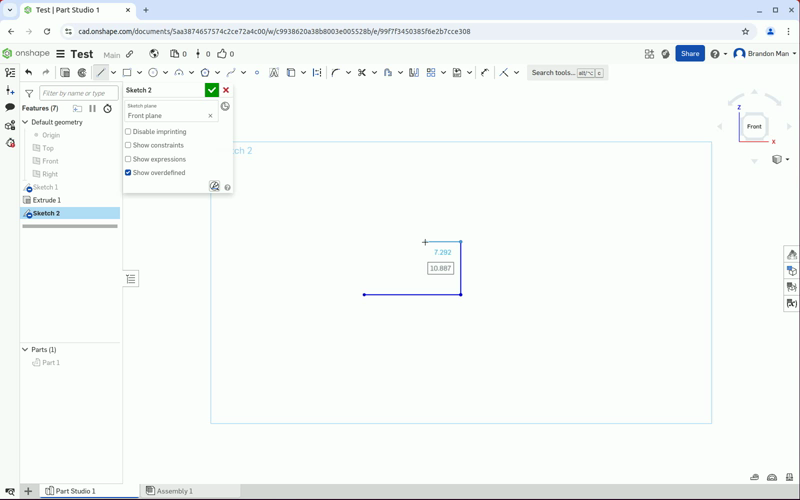
key_down(shift)
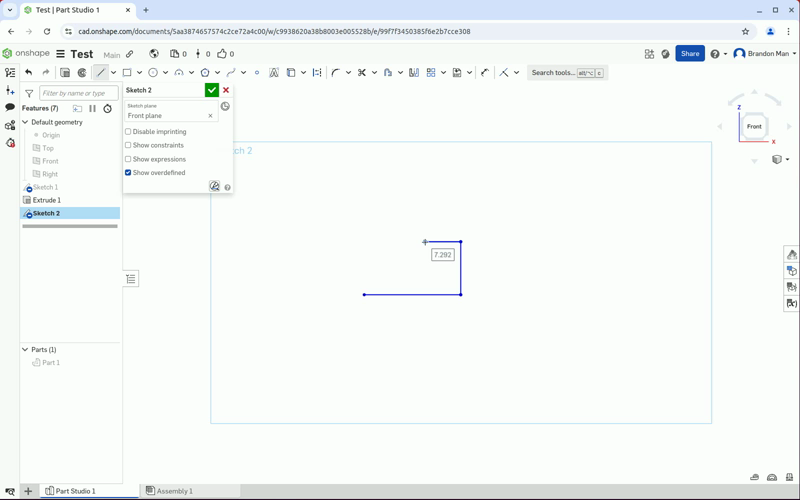
mouse_move(455, 241)
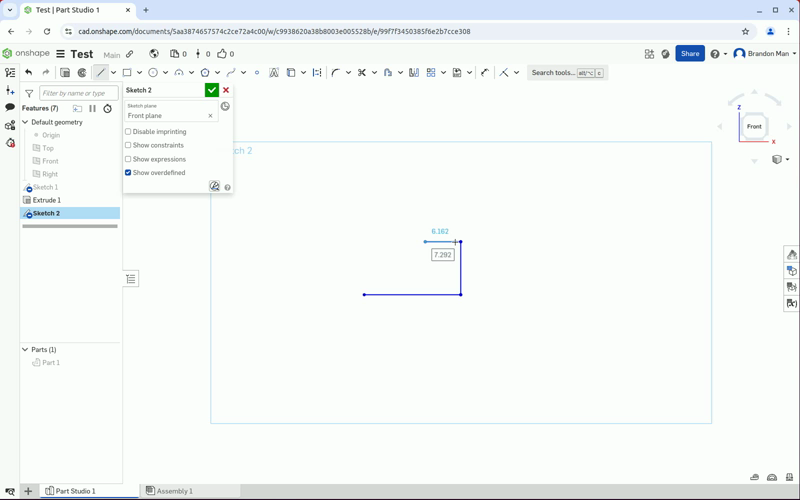
mouse_move(425, 232)
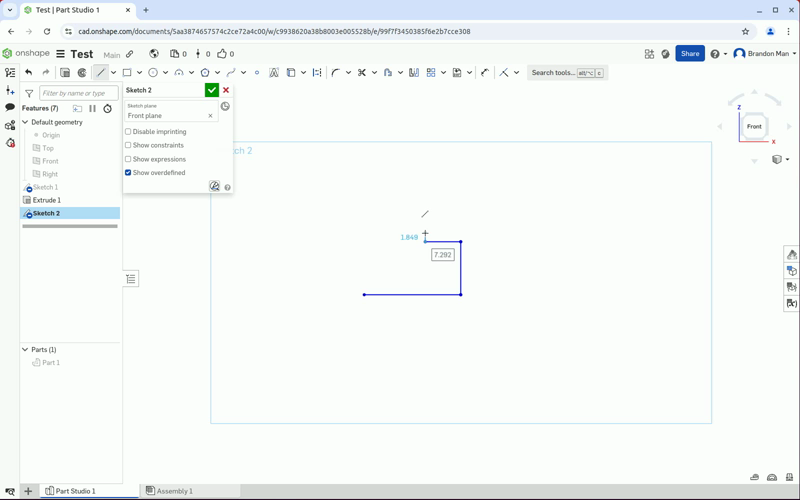
click(425, 232)
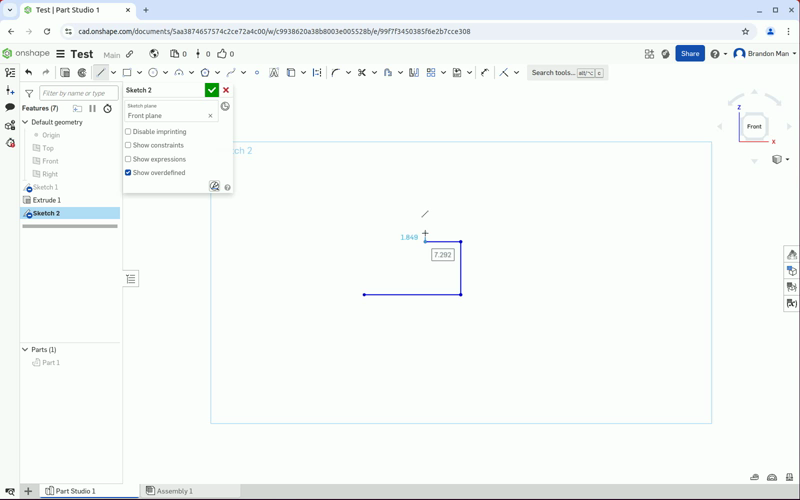
key_up(shift)
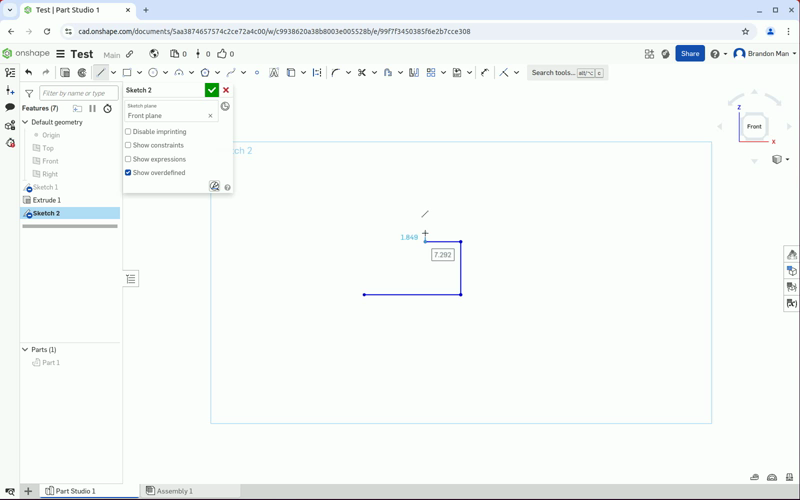
key_down(shift)
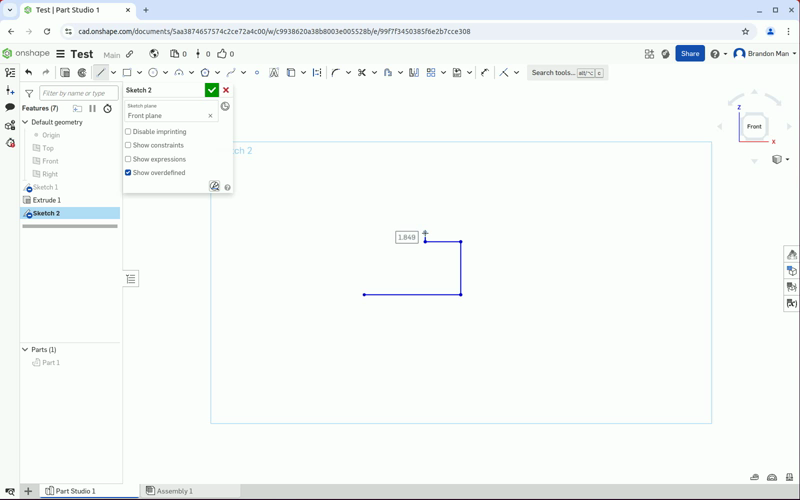
mouse_move(455, 232)
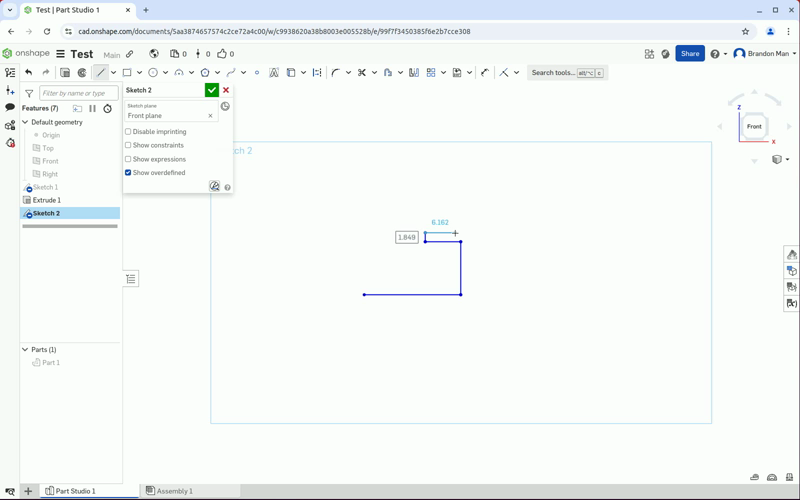
mouse_move(389, 232)
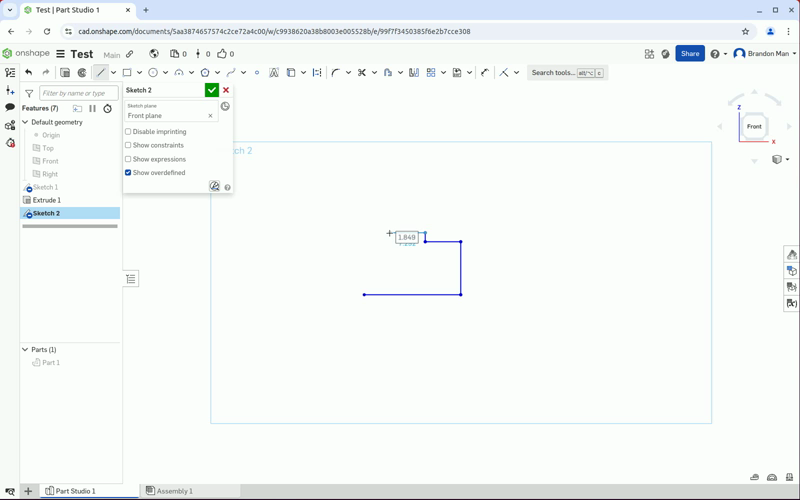
click(389, 232)
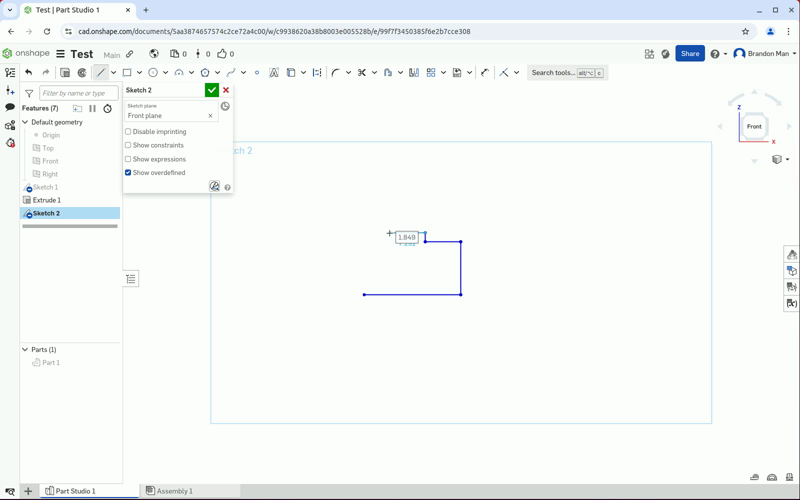
key_up(shift)
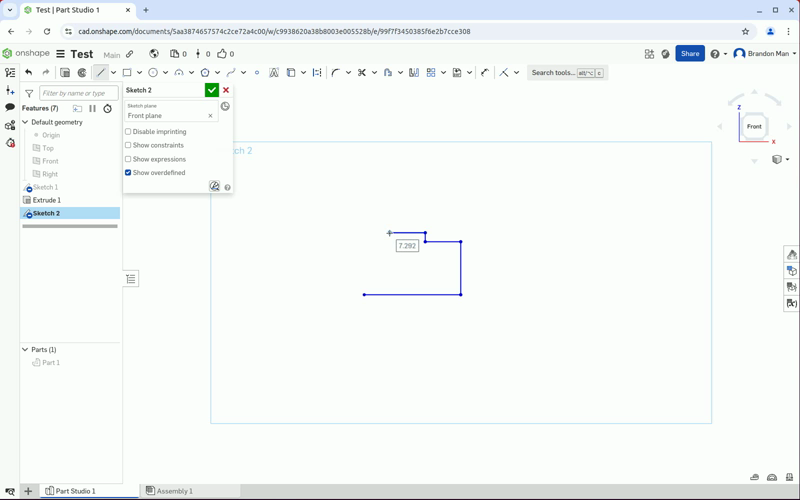
key_down(shift)
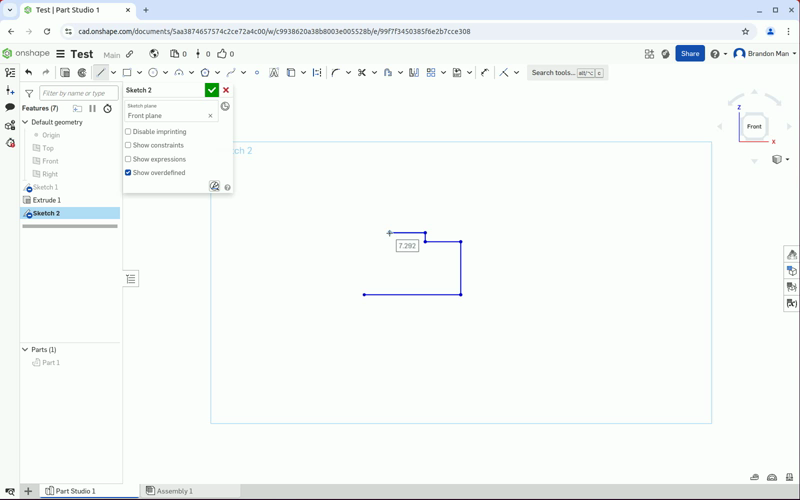
mouse_move(420, 232)
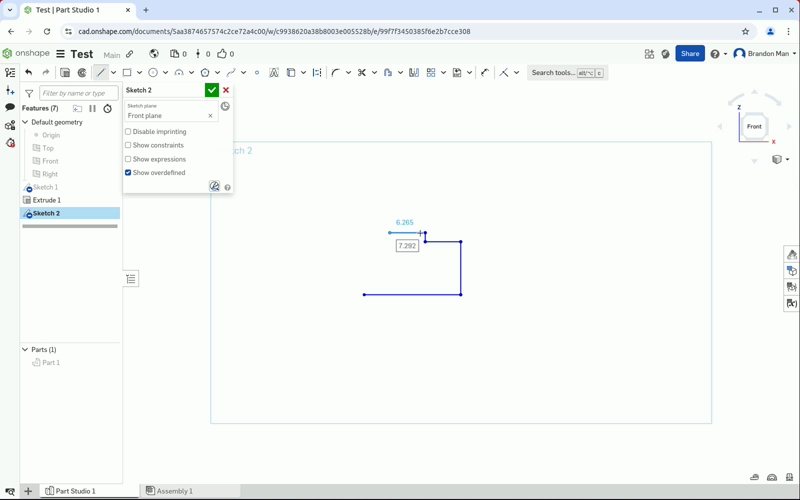
mouse_move(389, 241)
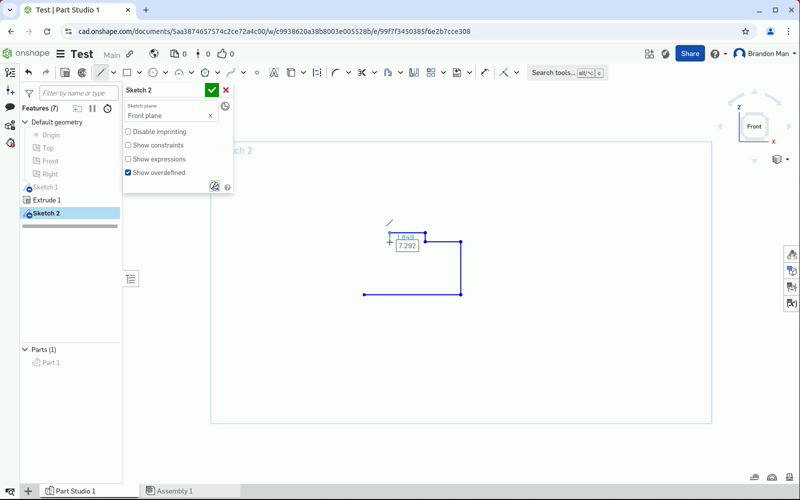
click(389, 241)
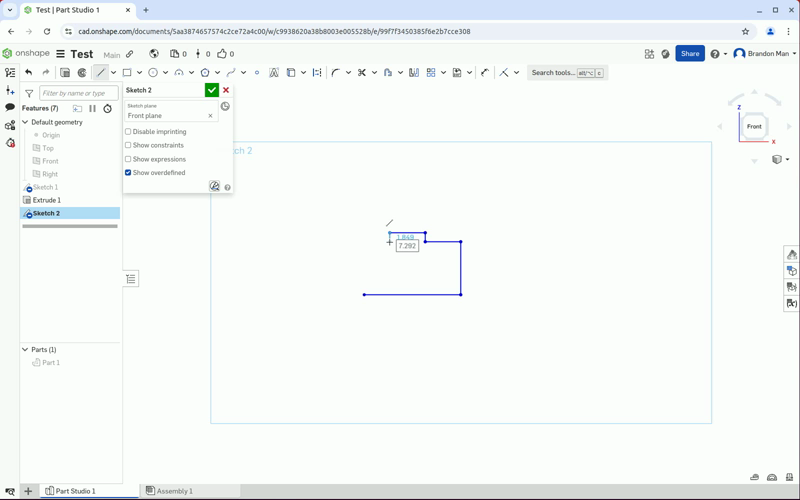
key_up(shift)
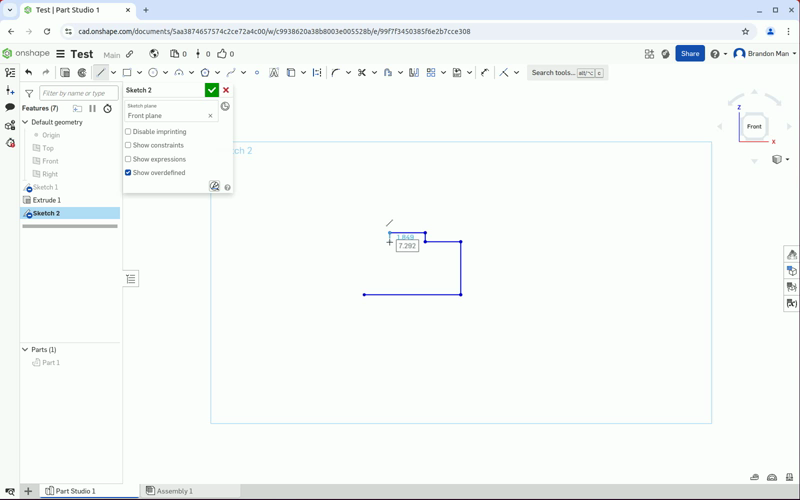
key_down(shift)
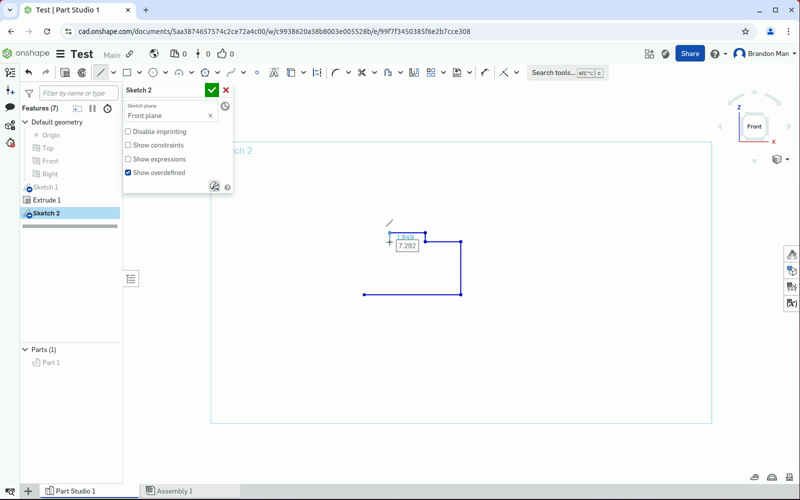
mouse_move(420, 241)
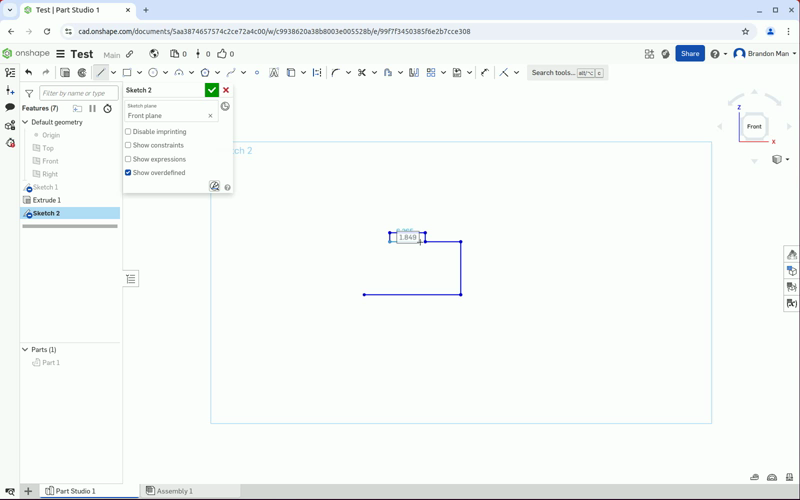
mouse_move(364, 241)
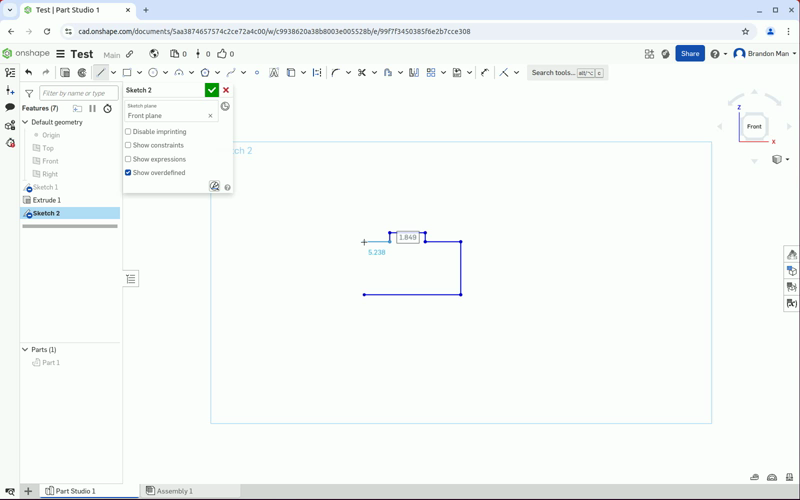
click(364, 241)
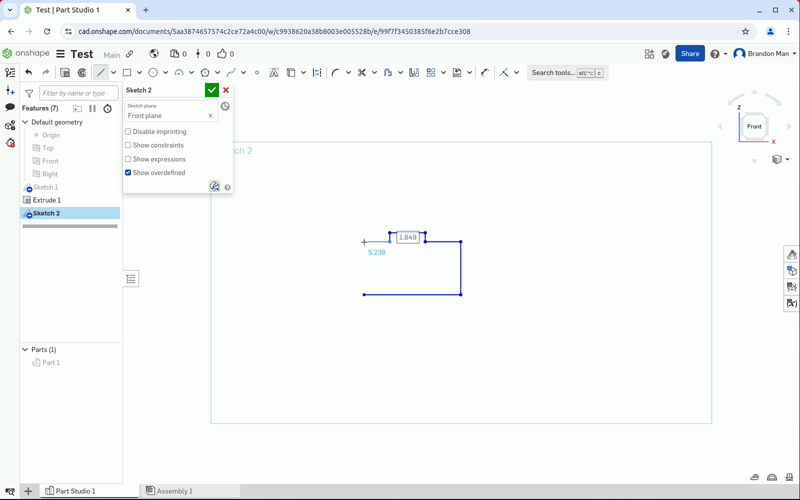
key_up(shift)
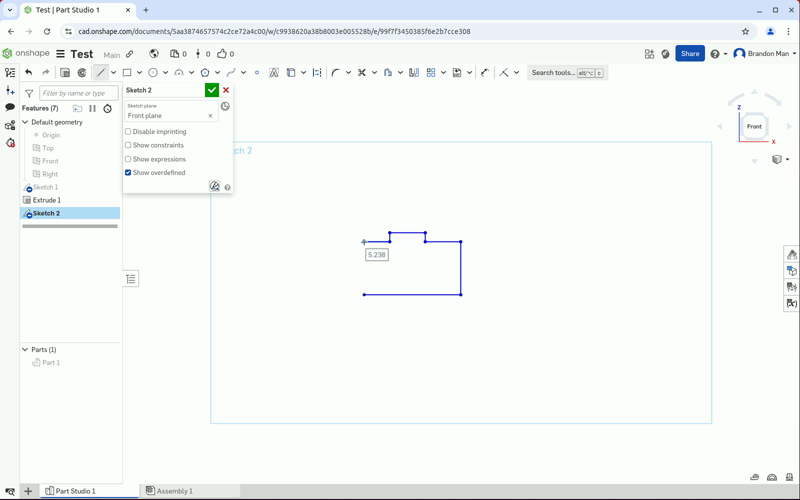
mouse_move(394, 241)
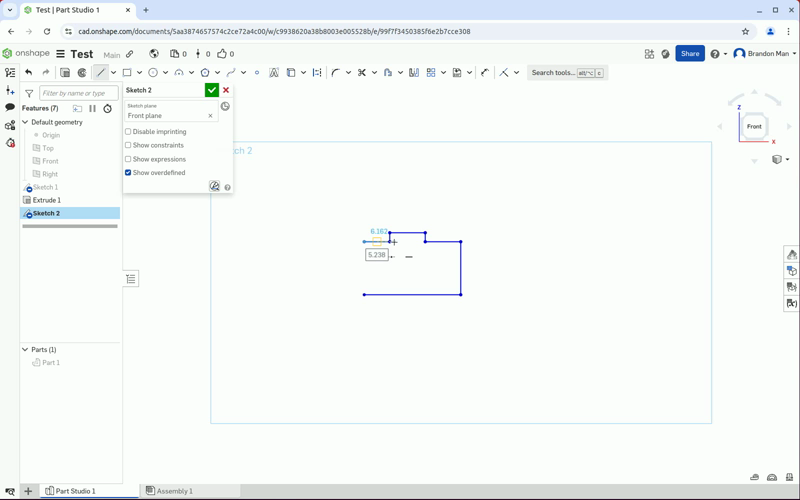
key_down(shift)
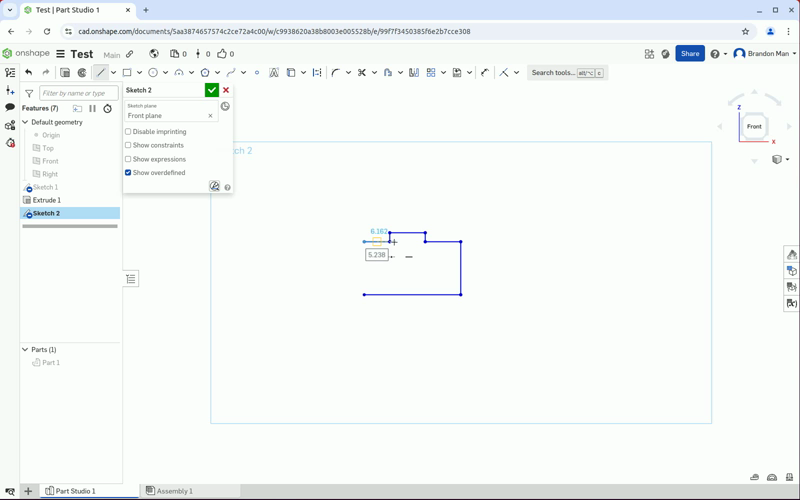
mouse_move(364, 294)
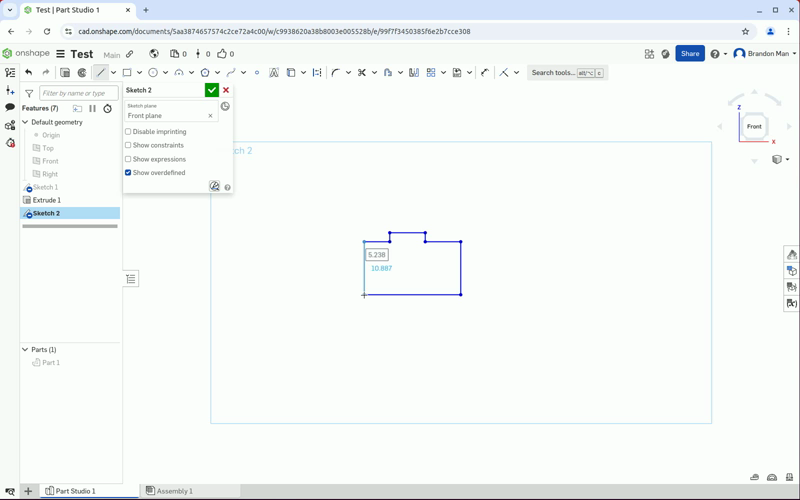
key_up(shift)
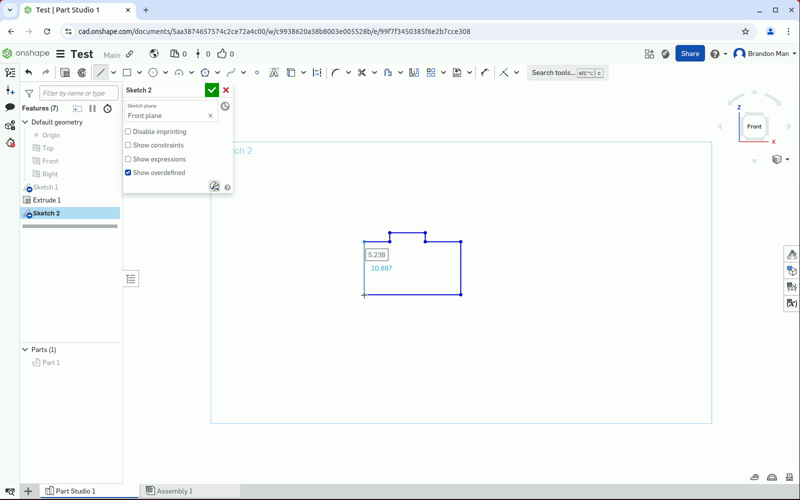
click(364, 294)
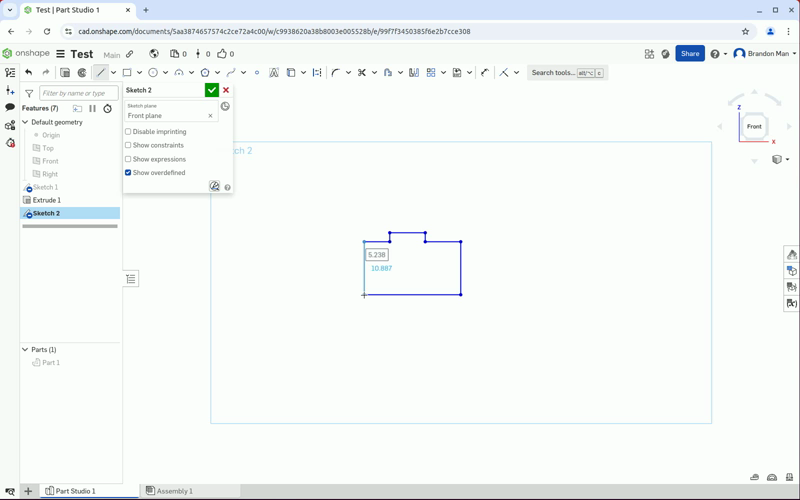
key(esc)
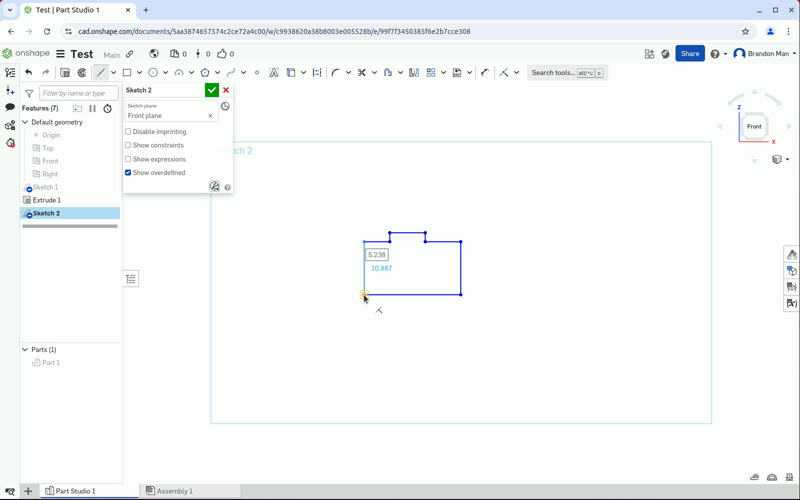
mouse_move(406, 287)
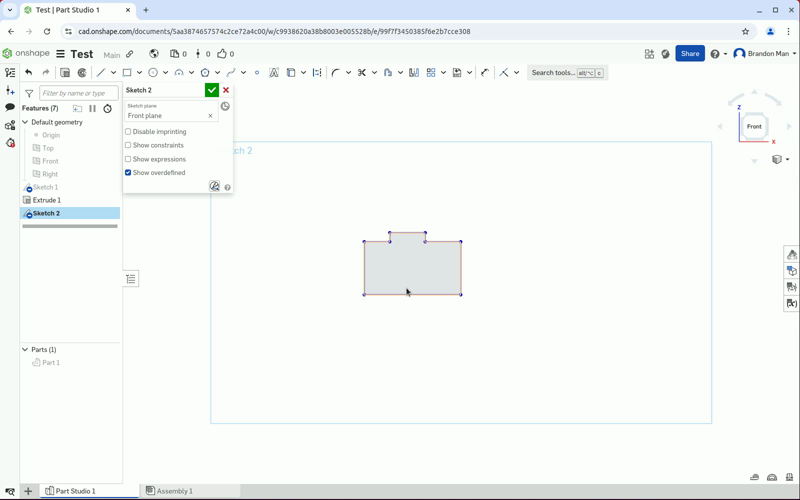
click(406, 287)
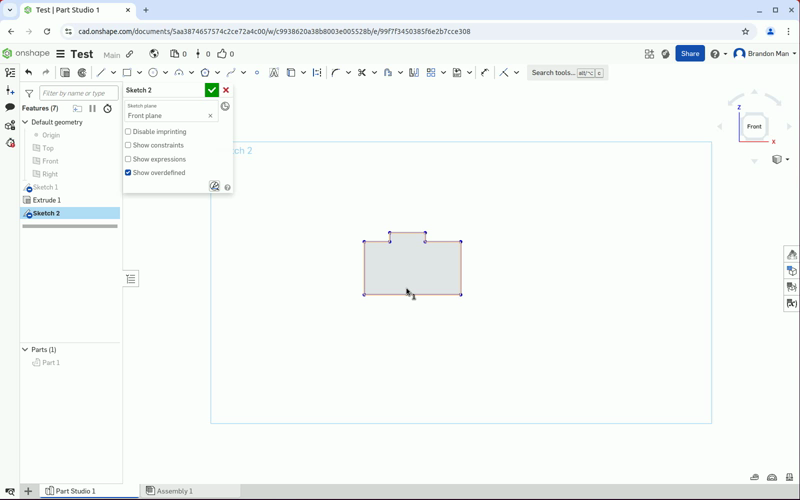
mouse_move(73, 352)
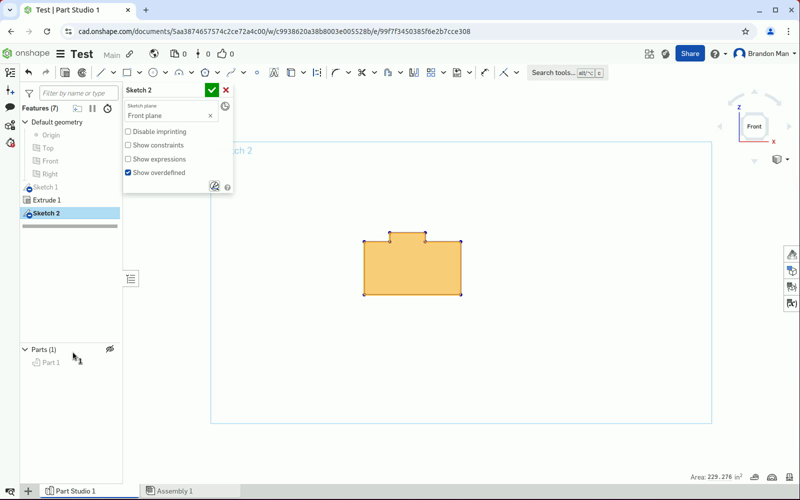
key(shift+y)
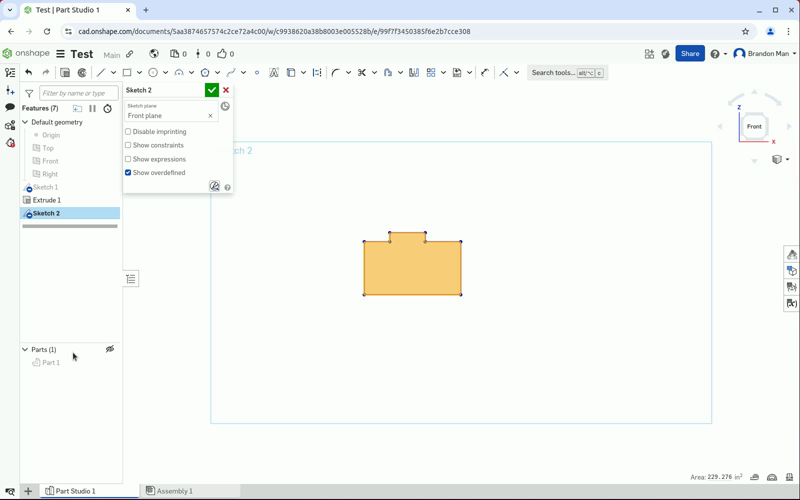
key(shift+e)
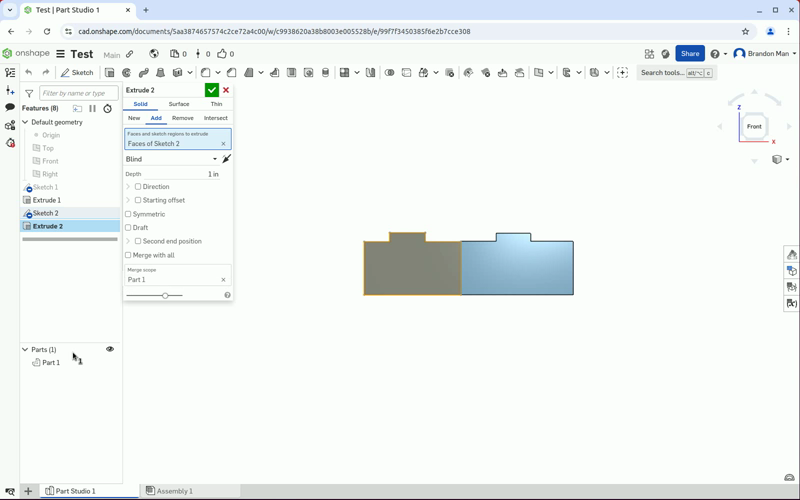
mouse_move(143, 106)
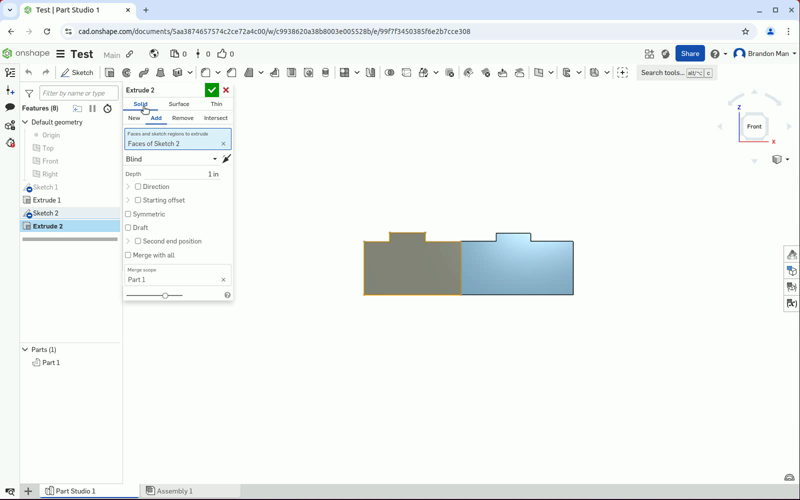
click(143, 106)
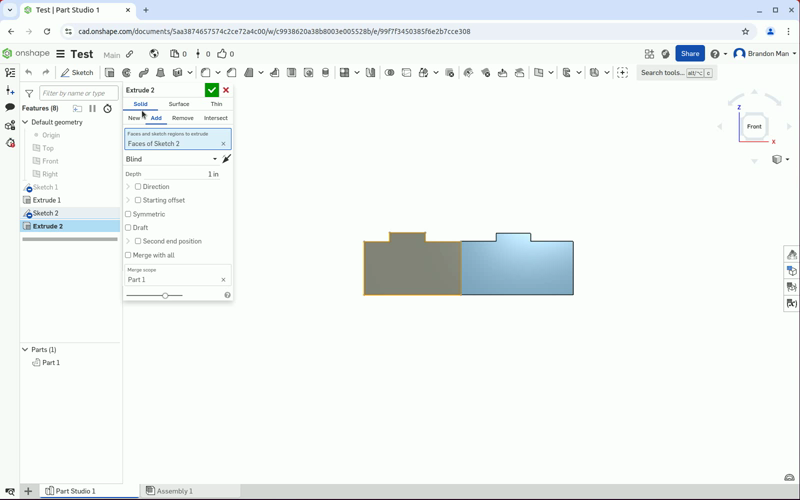
mouse_move(137, 120)
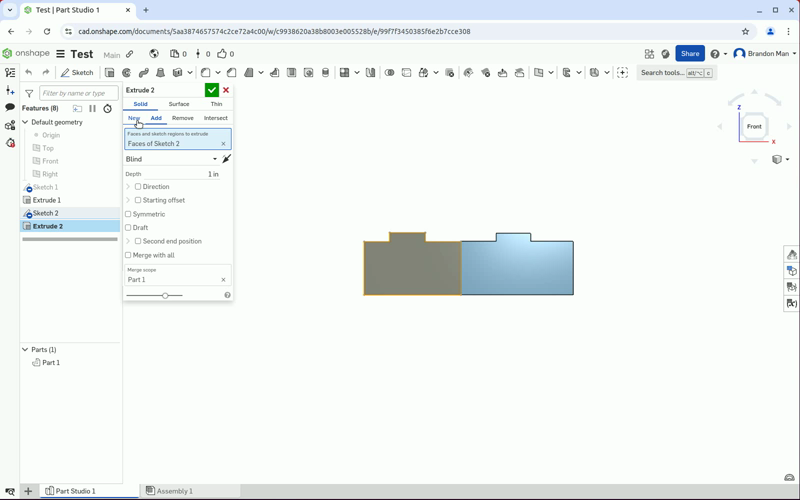
click(137, 120)
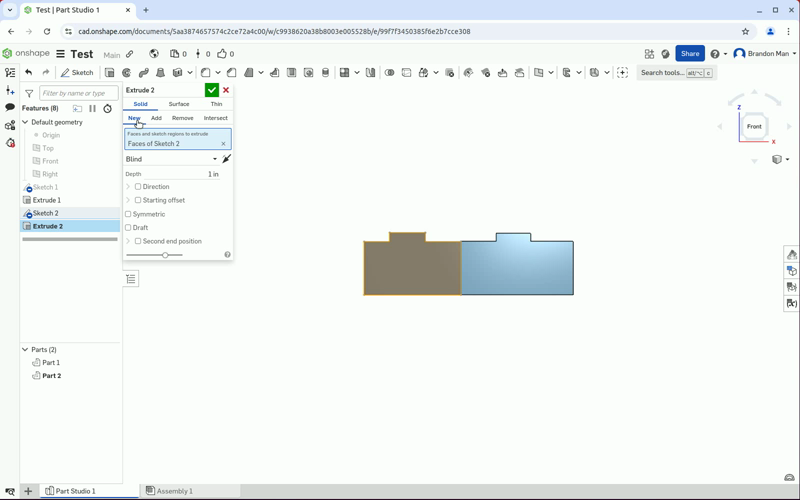
key(tab, 4)
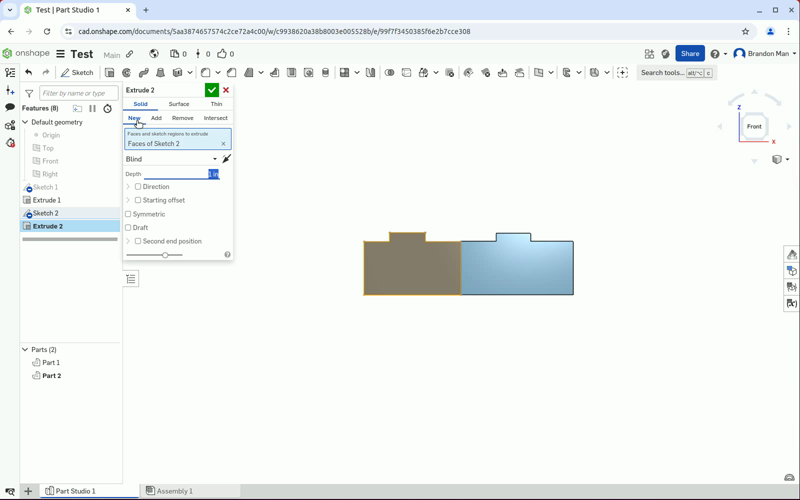
text(1.926)
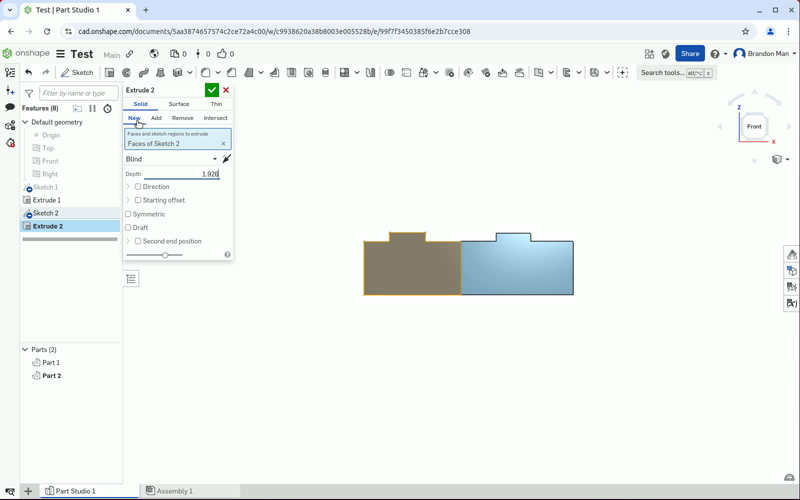
key(enter)
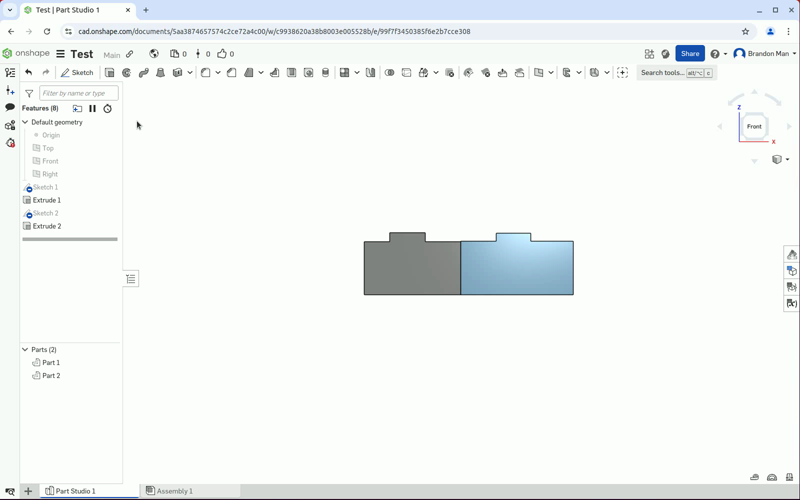
key(shift+h)
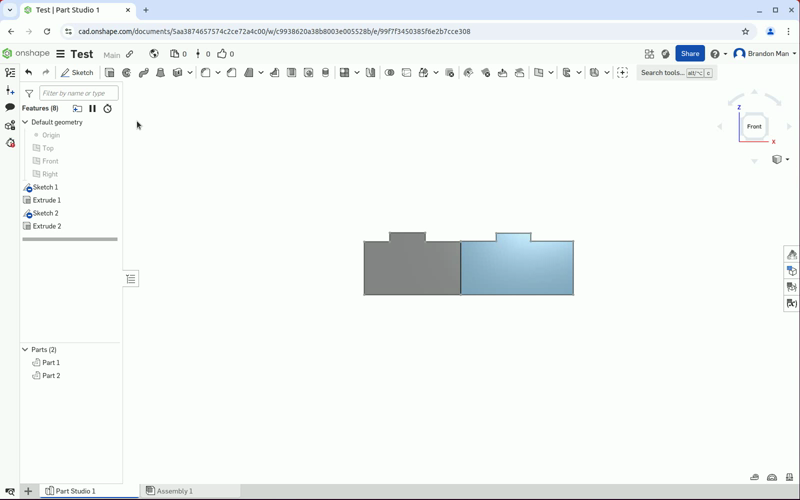
key(shift+h)
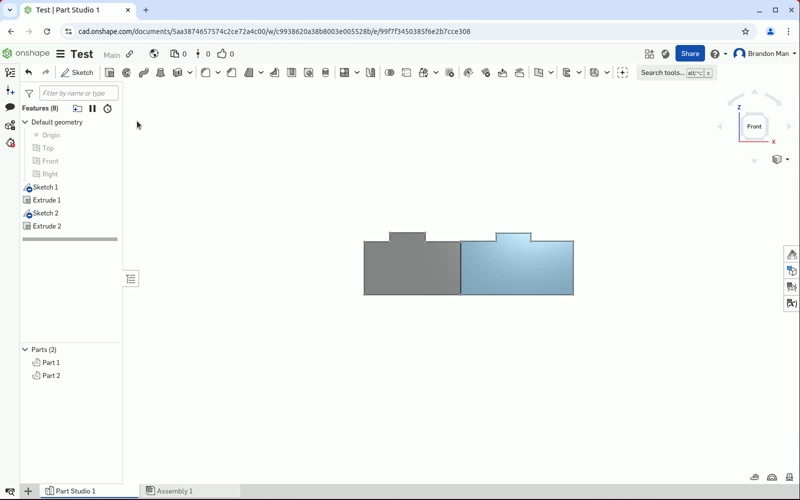
key(shift+7)
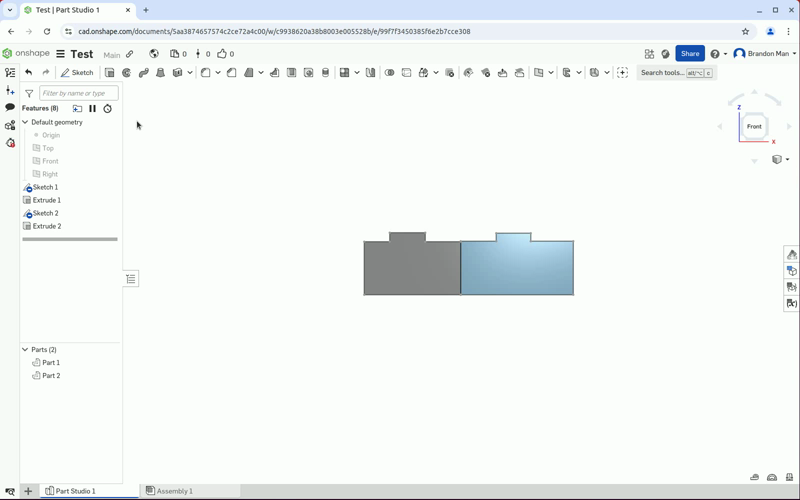
key(left, 2)
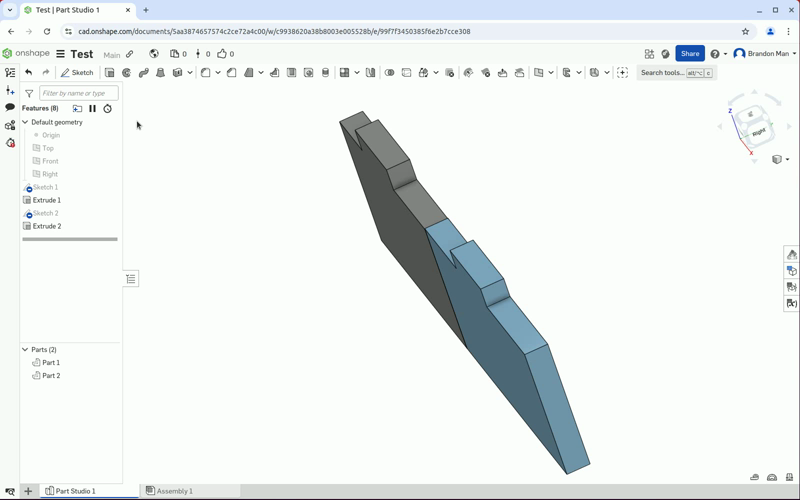
key(down, 2)
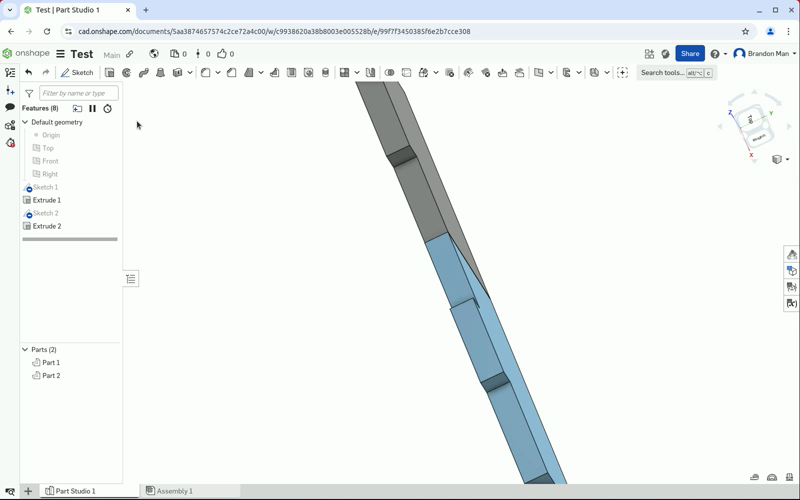
key(up, 2)
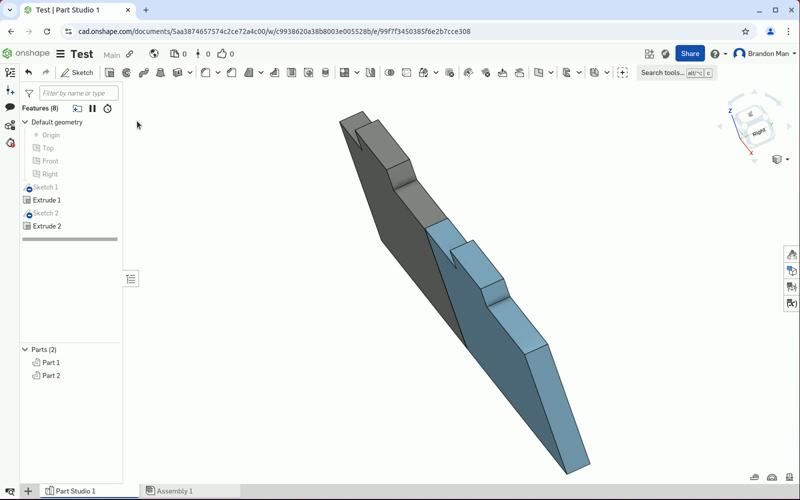
key(right, 2)
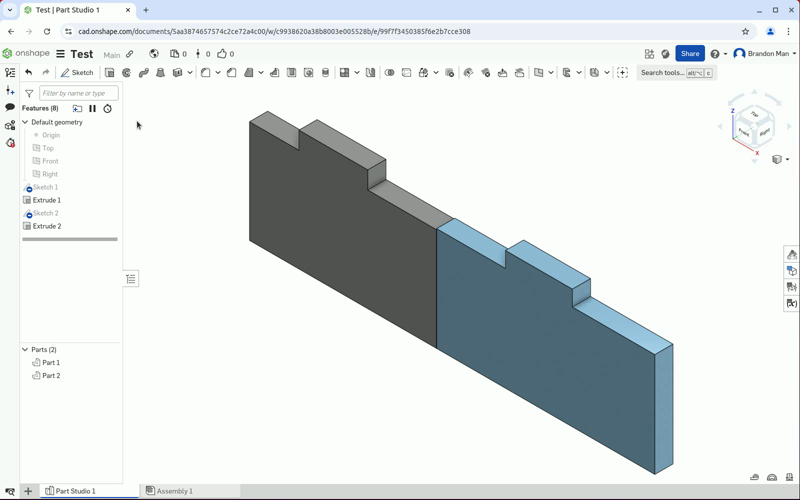
mouse_move(73, 189)
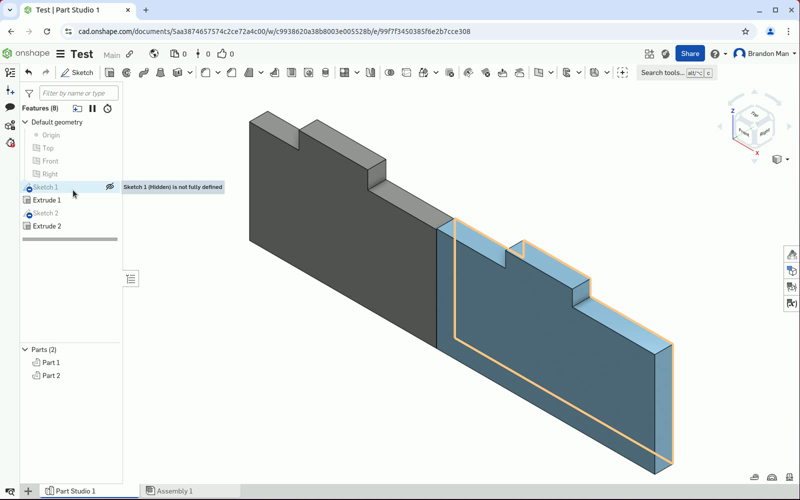
click(73, 189)